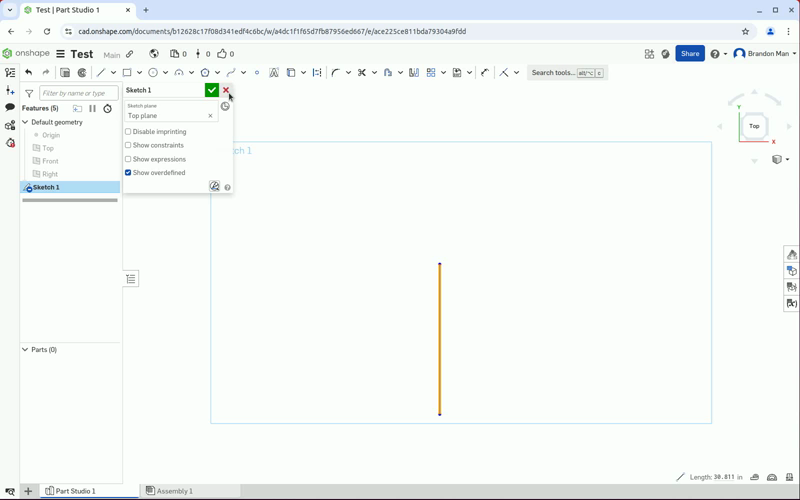
key(shift+h)
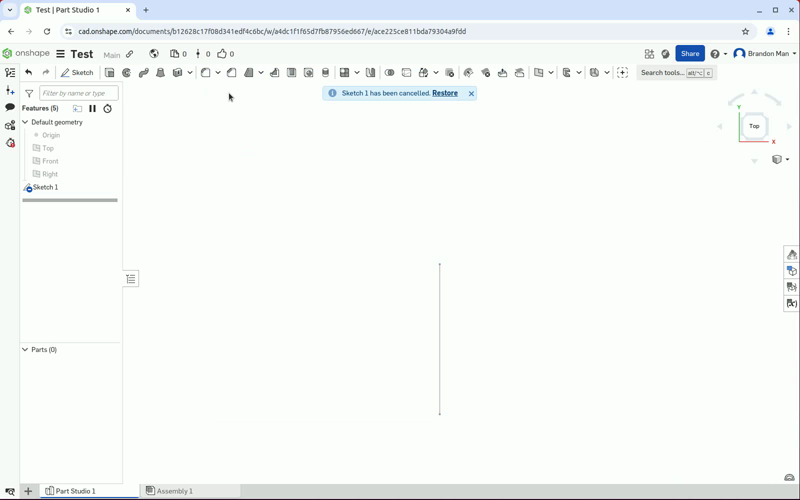
key(shift+s)
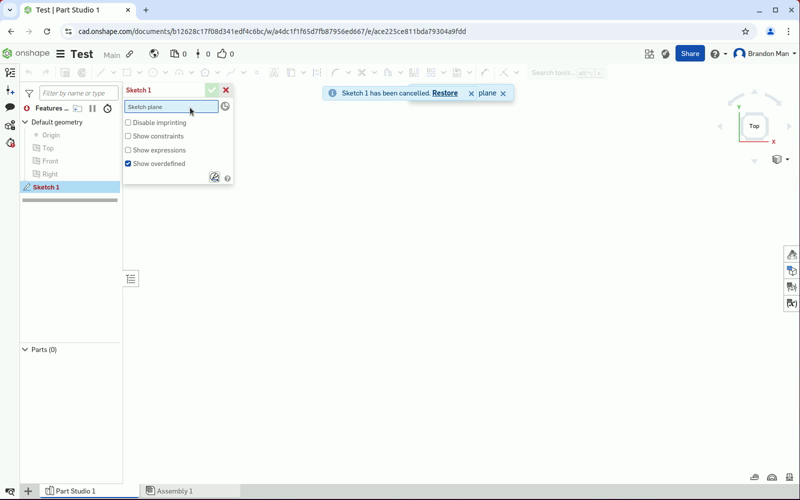
mouse_move(73, 150)
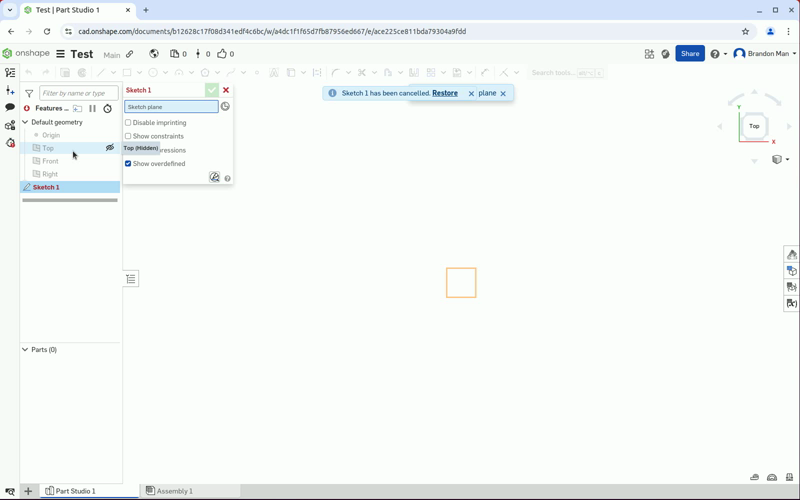
click(73, 150)
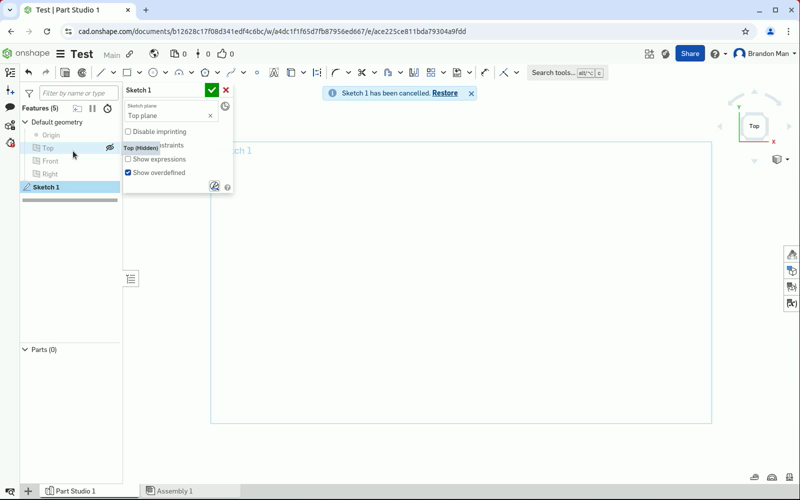
mouse_move(73, 352)
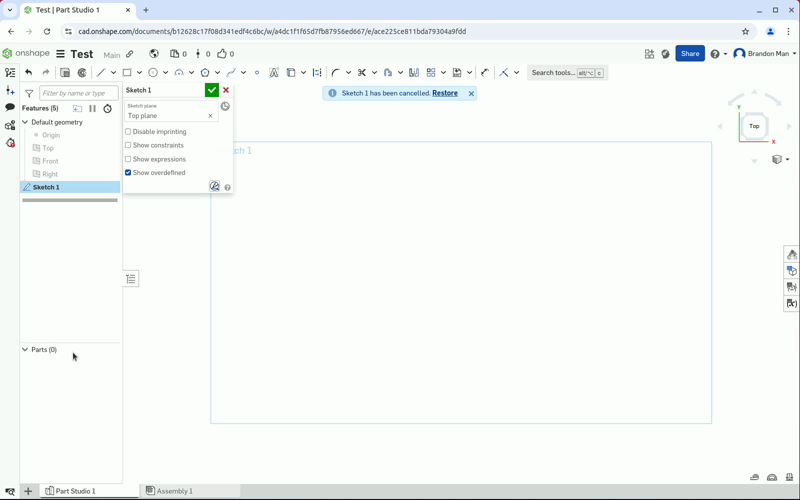
key(y)
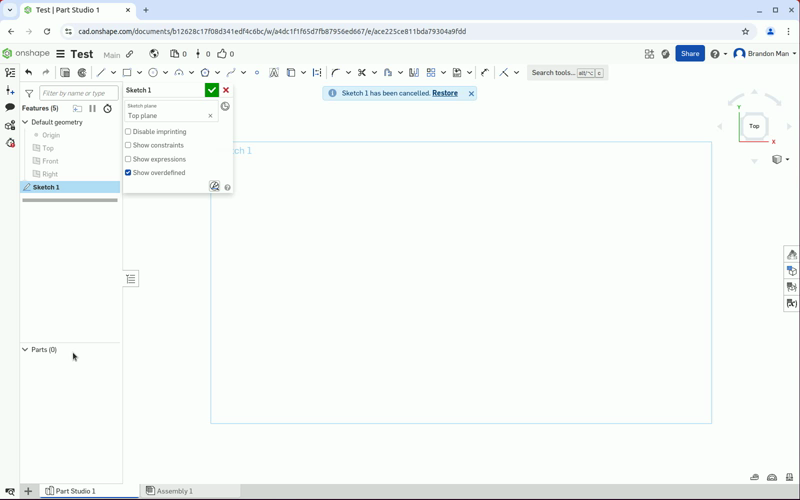
key(l)
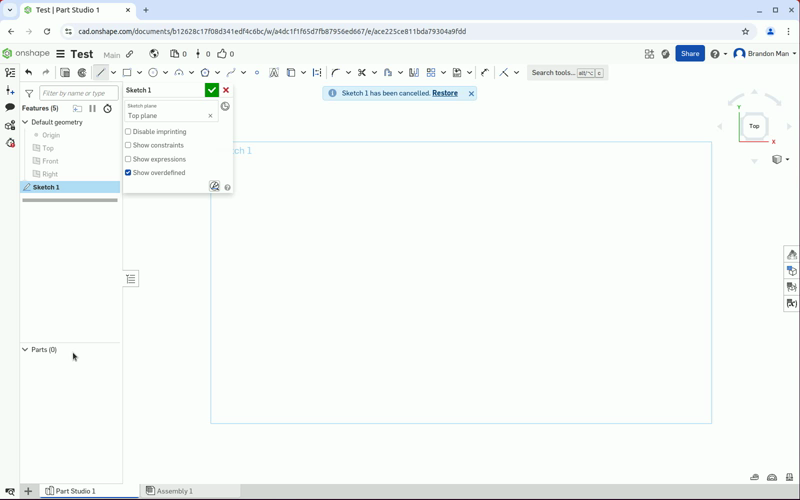
key_down(shift)
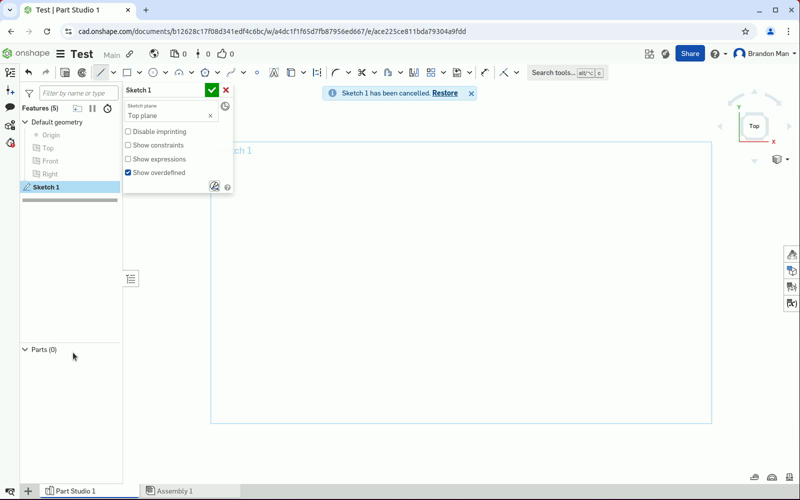
mouse_move(368, 395)
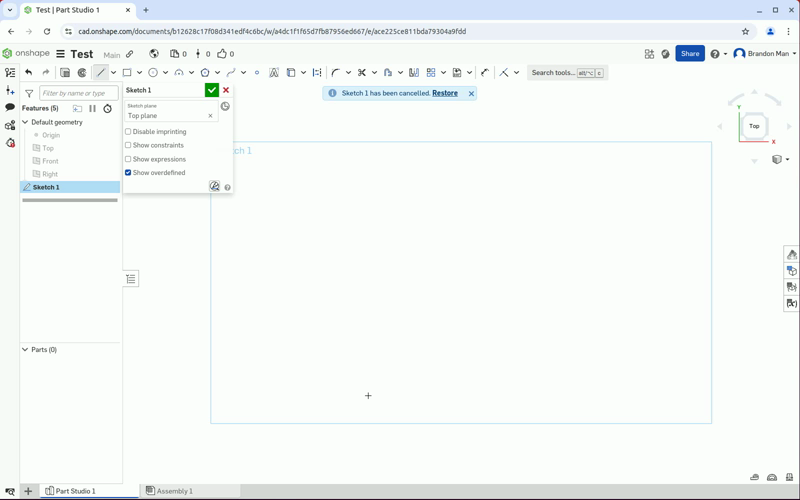
click(368, 395)
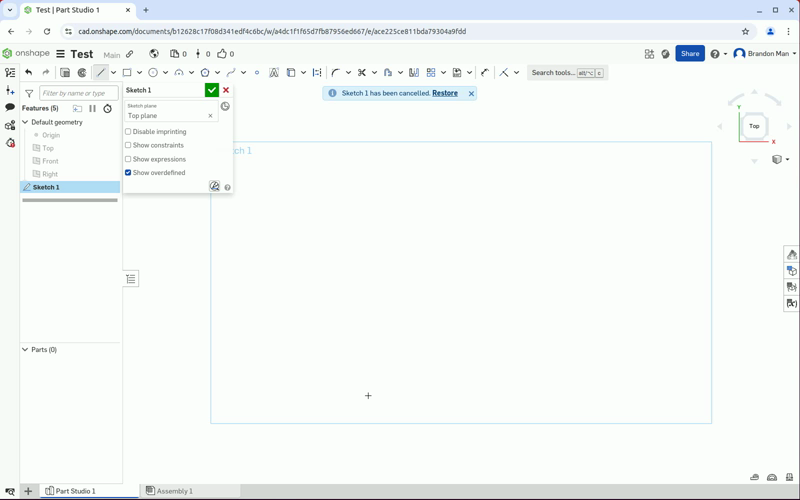
key_up(shift)
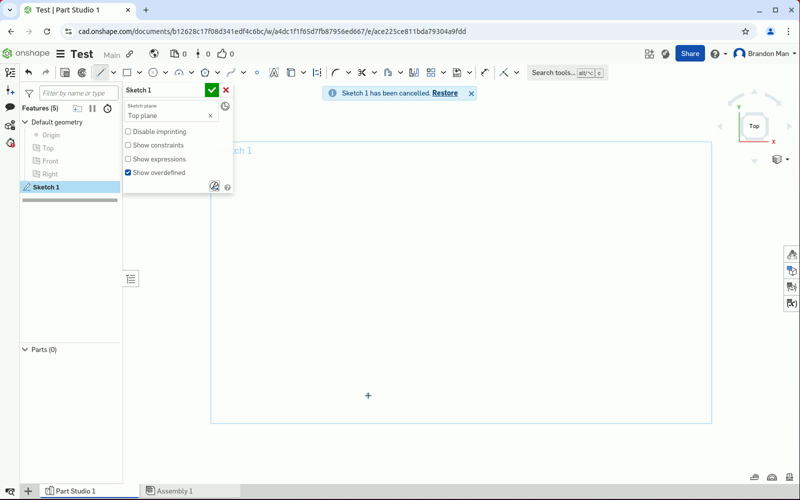
key_down(shift)
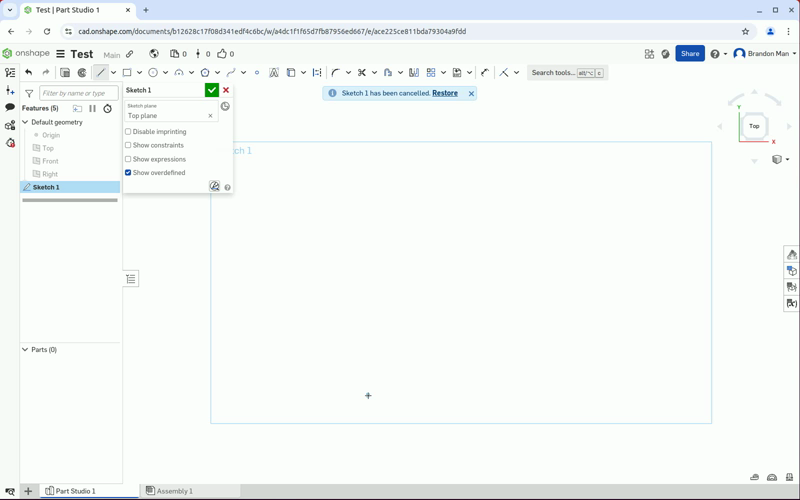
mouse_move(554, 395)
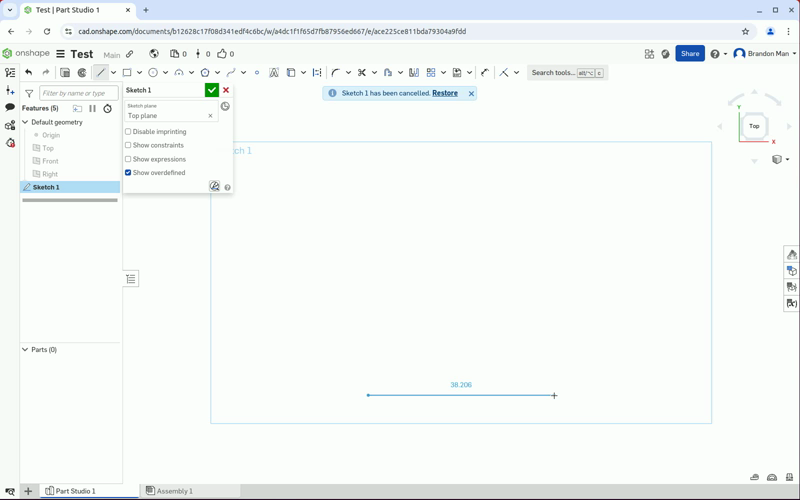
click(554, 395)
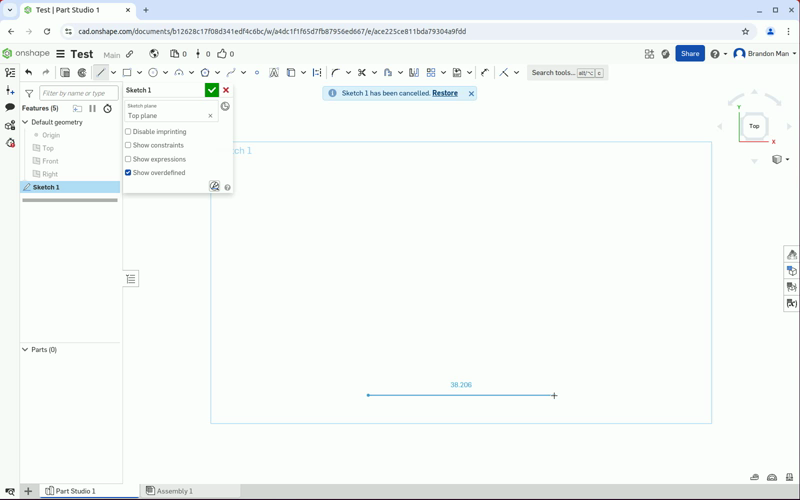
key_up(shift)
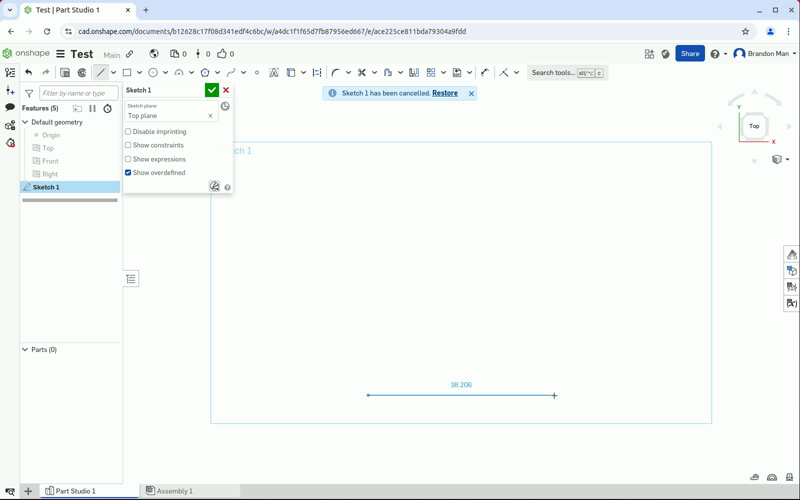
key_down(shift)
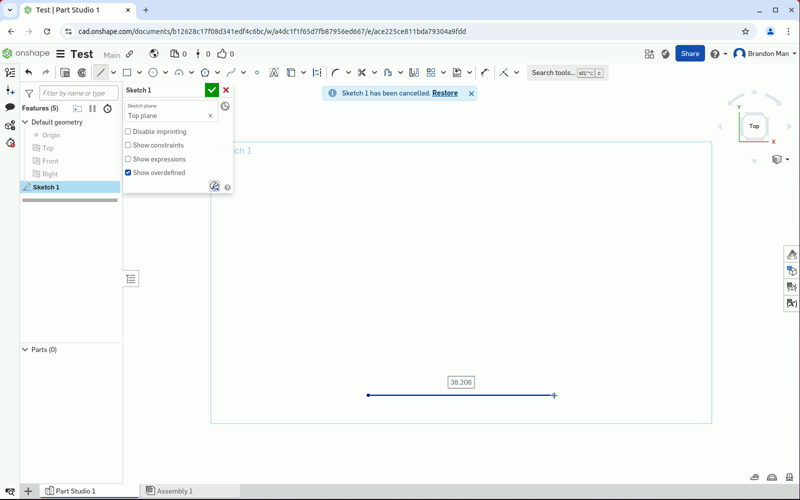
mouse_move(554, 171)
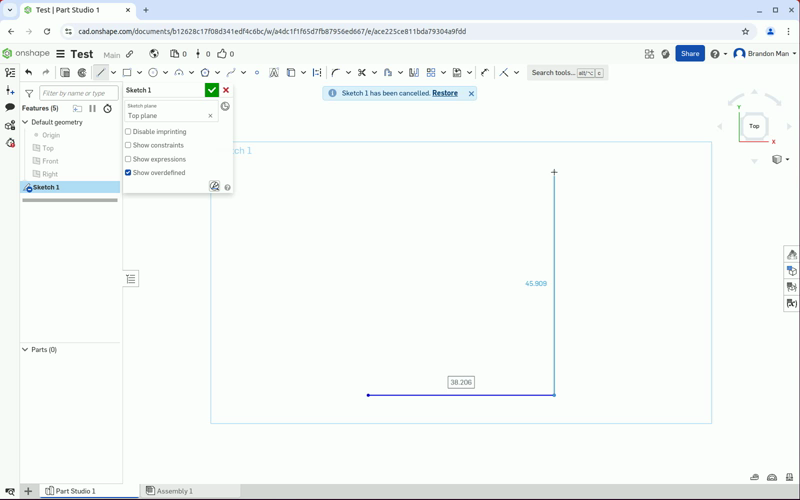
click(554, 171)
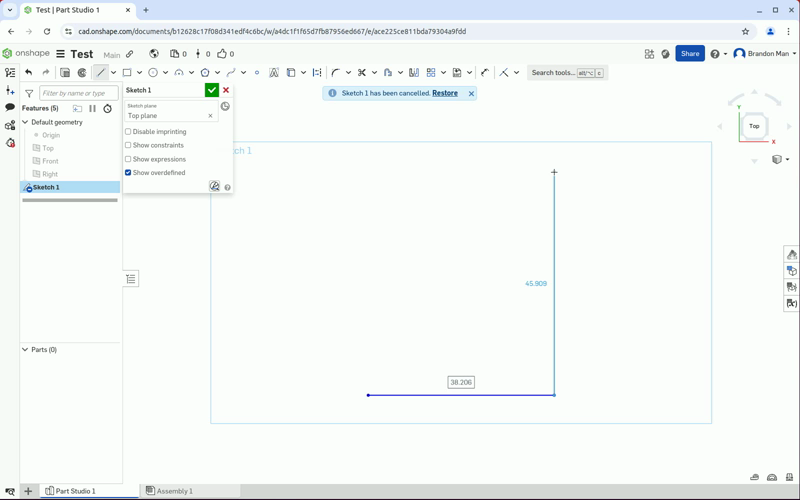
key_up(shift)
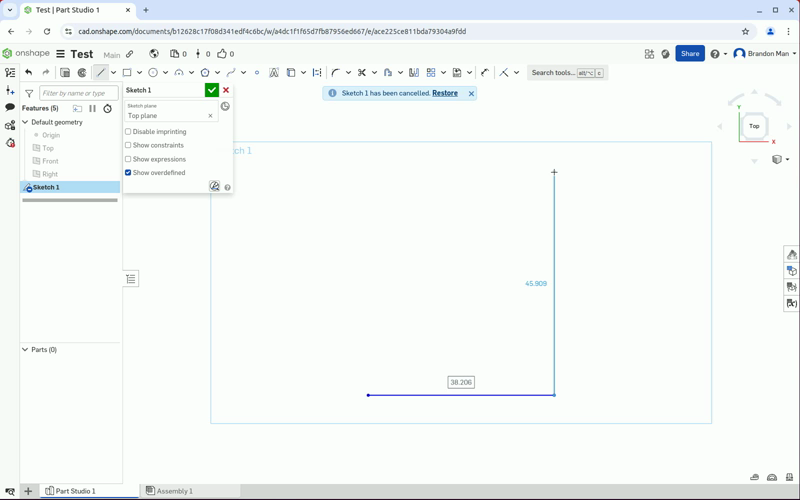
key_down(shift)
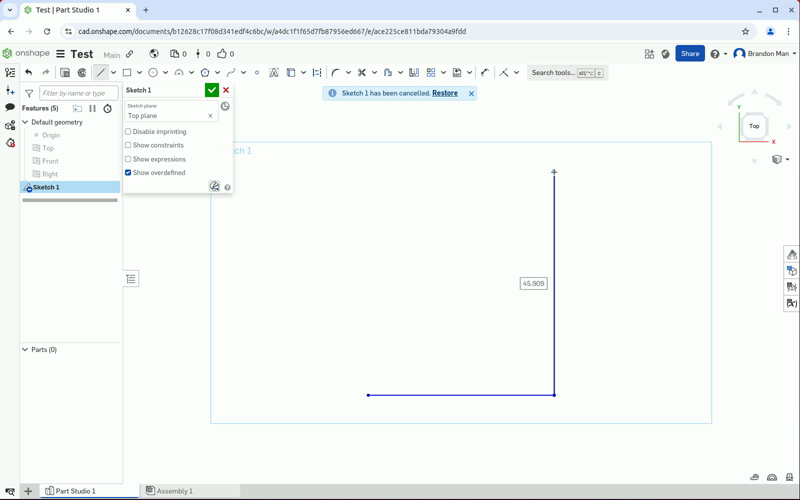
mouse_move(368, 171)
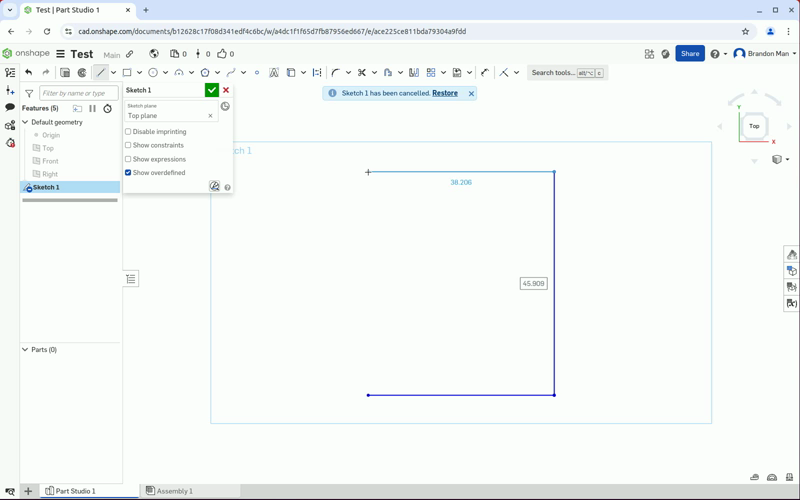
click(368, 171)
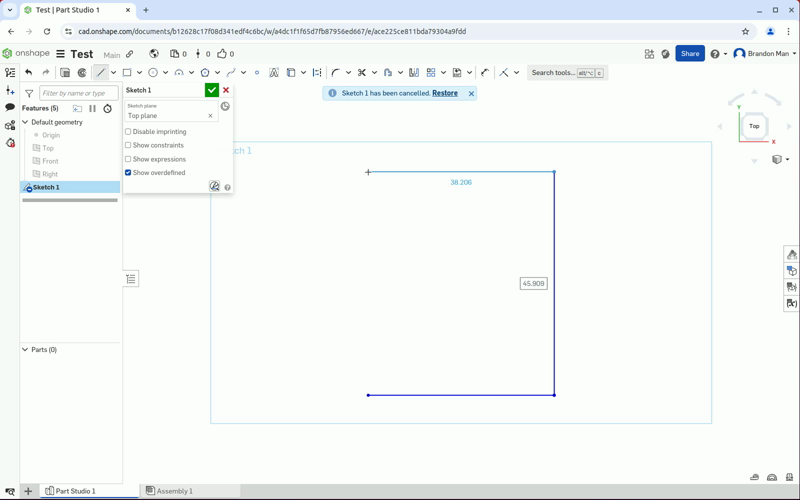
key_up(shift)
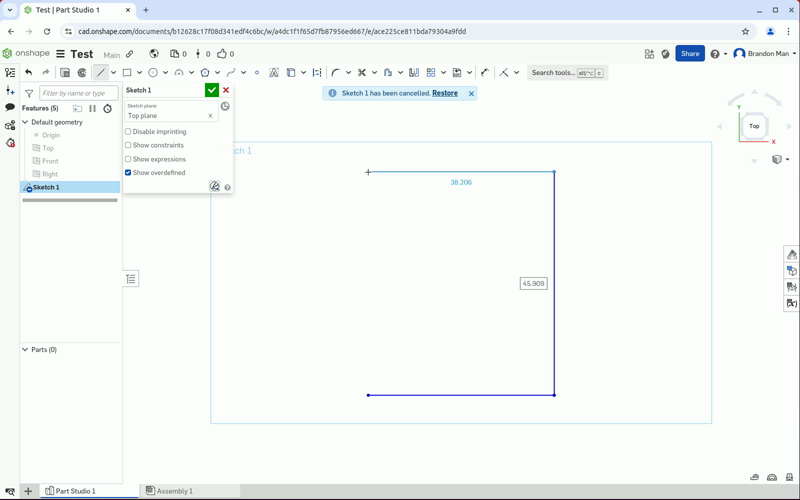
key_down(shift)
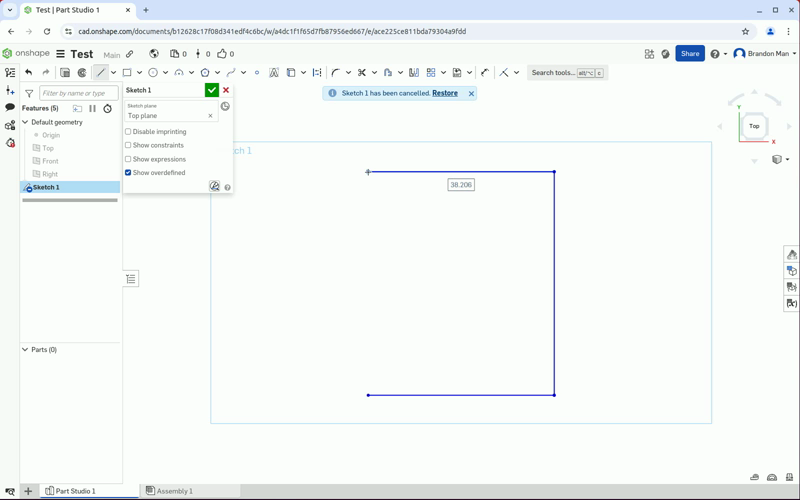
mouse_move(368, 395)
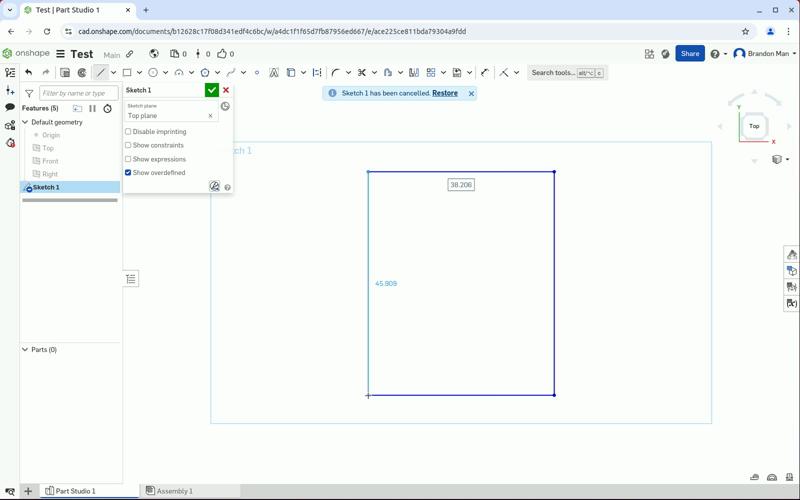
key_up(shift)
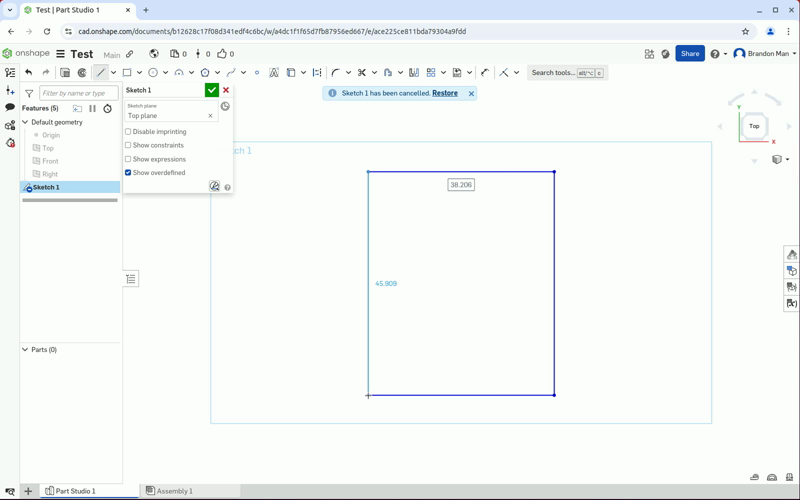
click(368, 395)
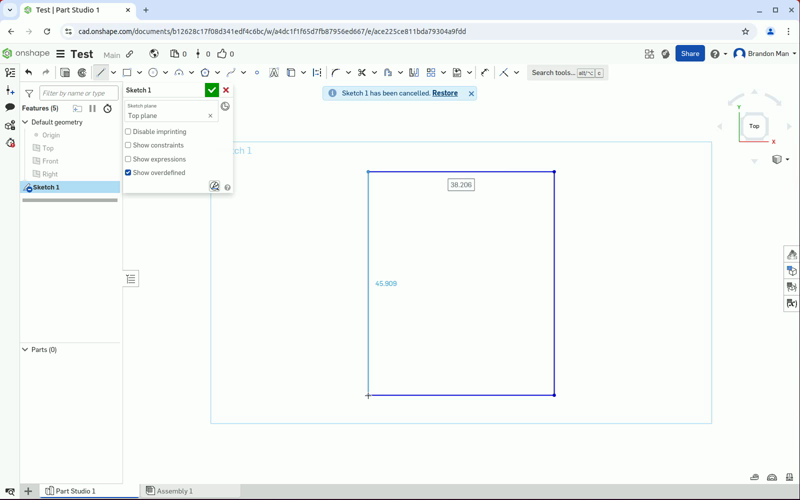
key(esc)
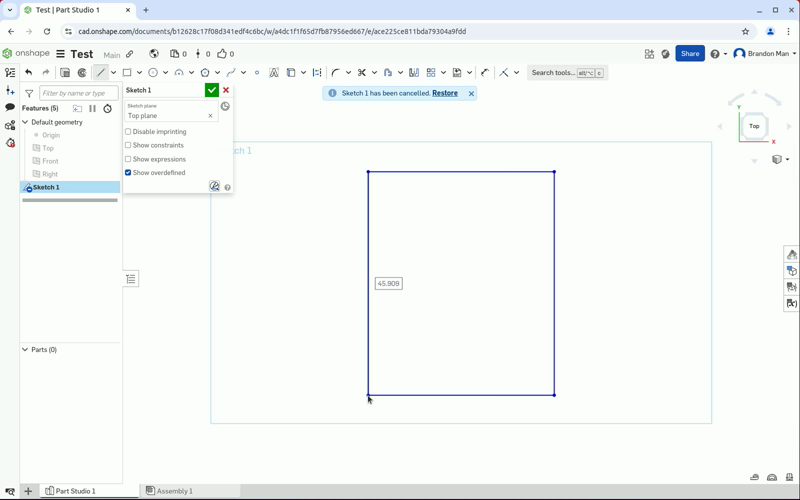
mouse_move(495, 280)
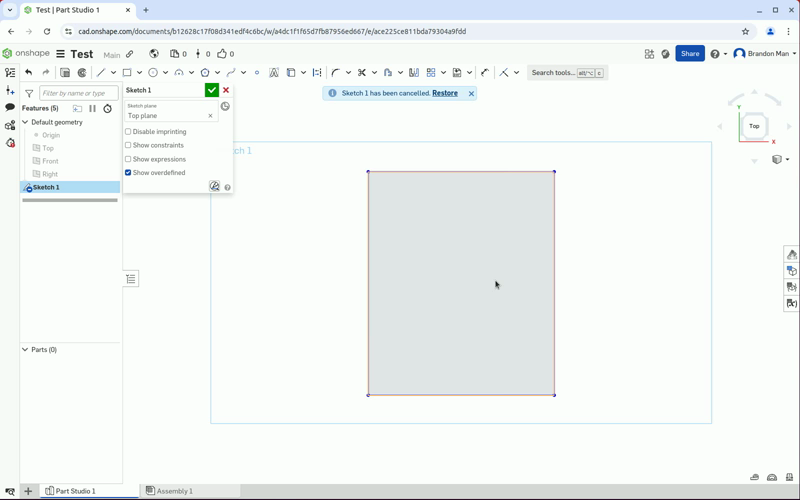
click(495, 280)
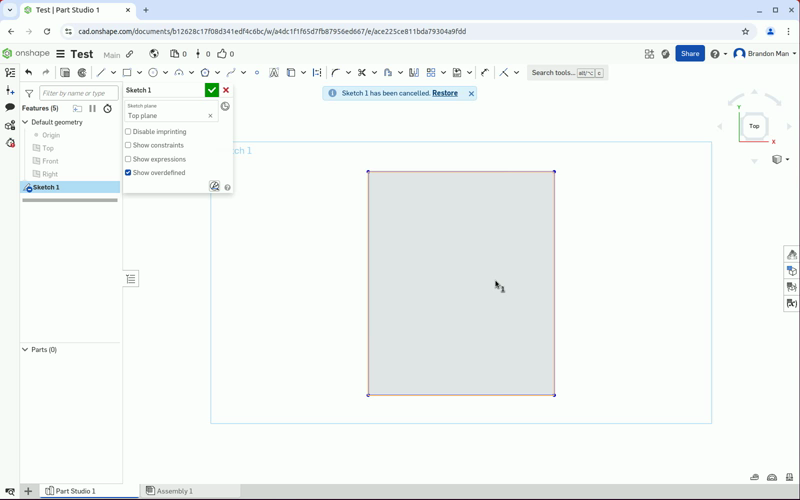
mouse_move(73, 352)
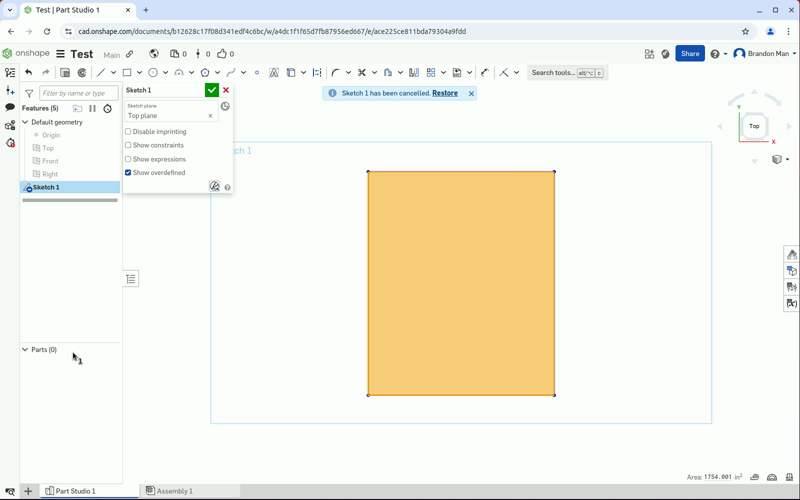
key(shift+y)
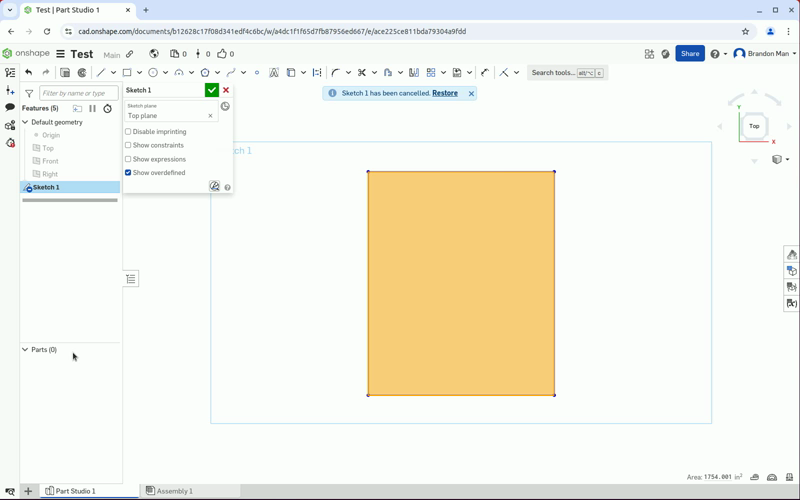
key(shift+e)
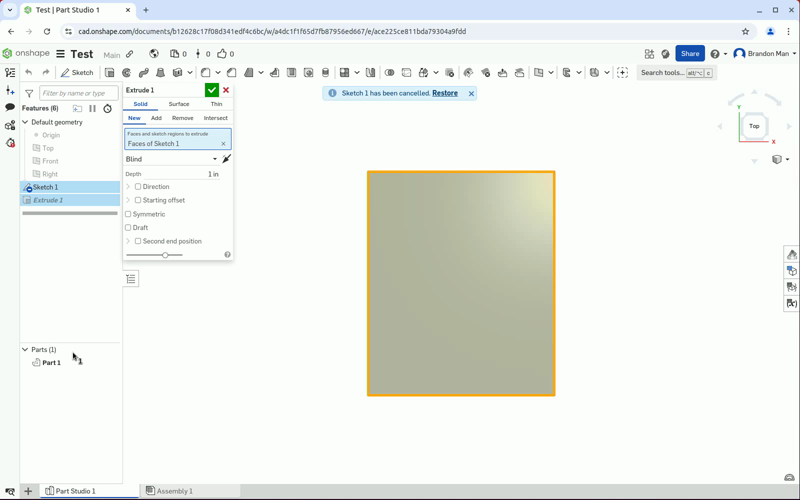
mouse_move(143, 106)
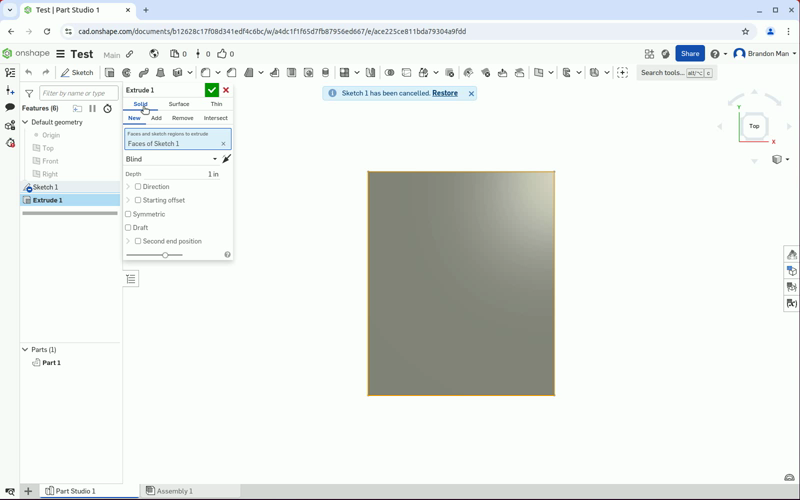
click(143, 106)
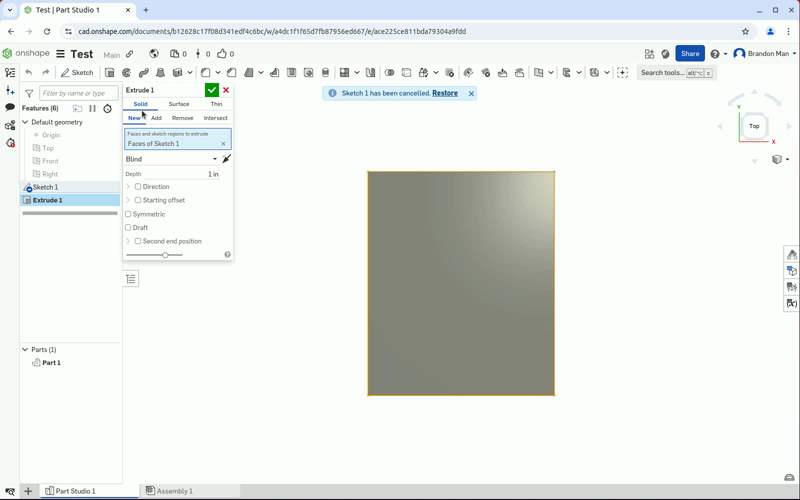
mouse_move(137, 120)
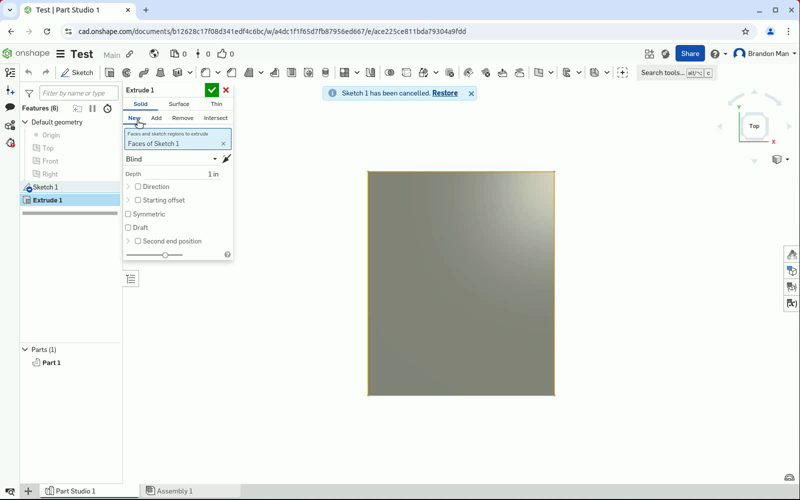
click(137, 120)
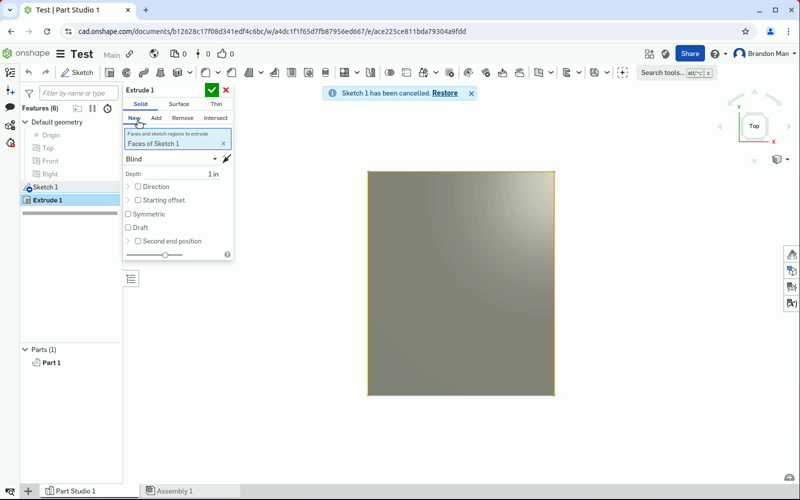
key(tab, 4)
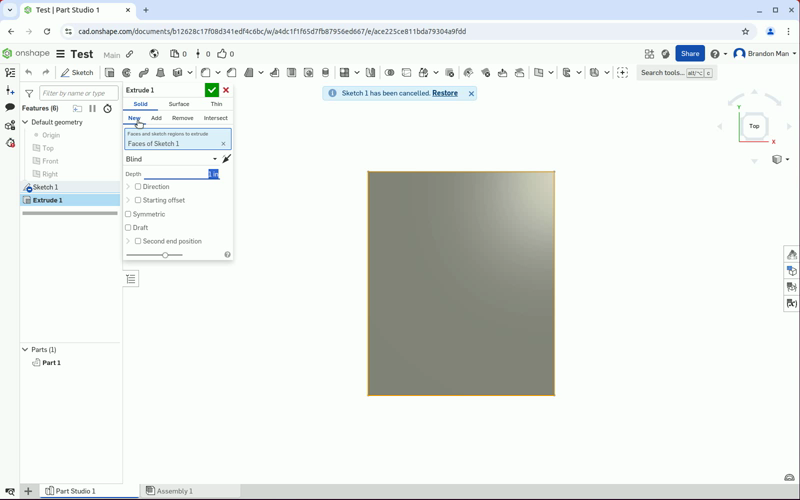
text(13.239)
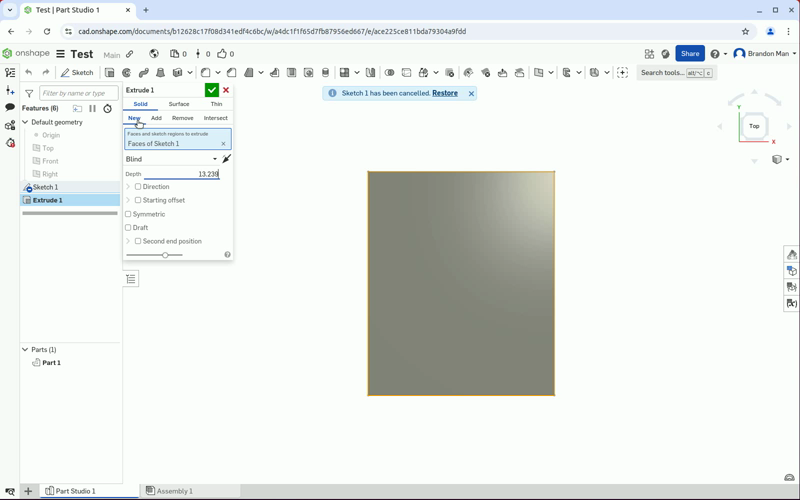
key(enter)
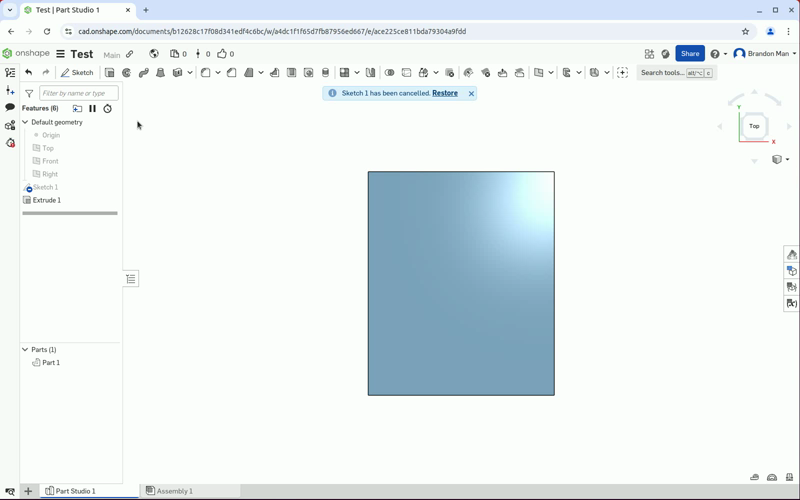
key(shift+h)
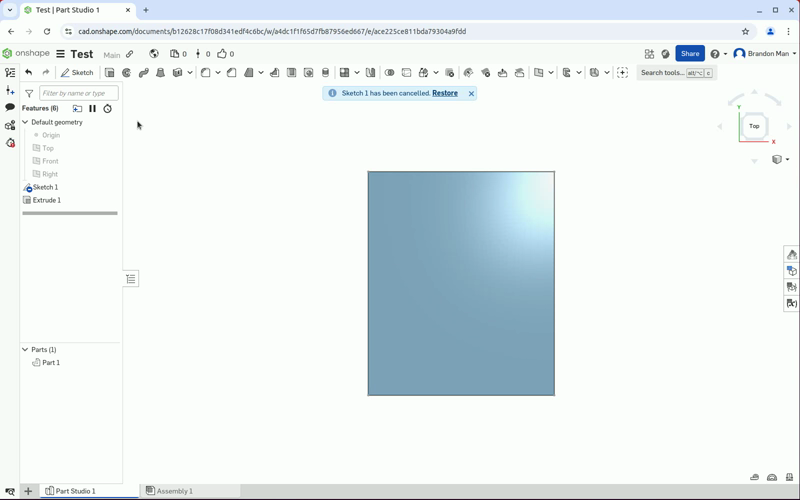
key(shift+h)
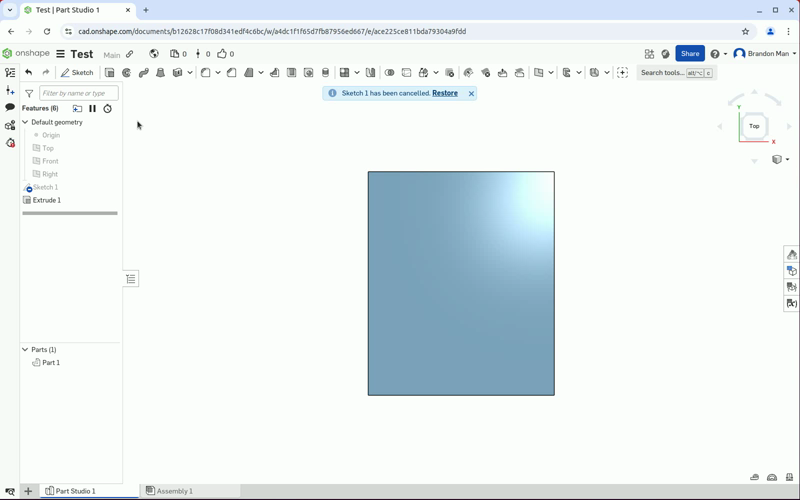
mouse_move(73, 189)
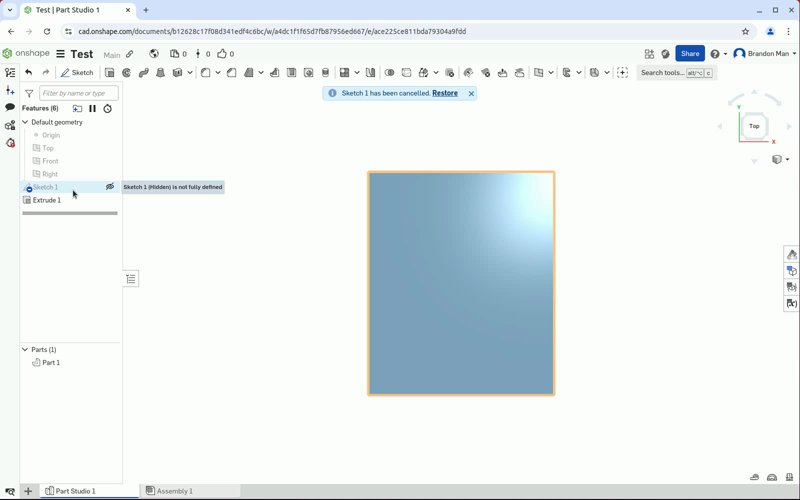
click(73, 189)
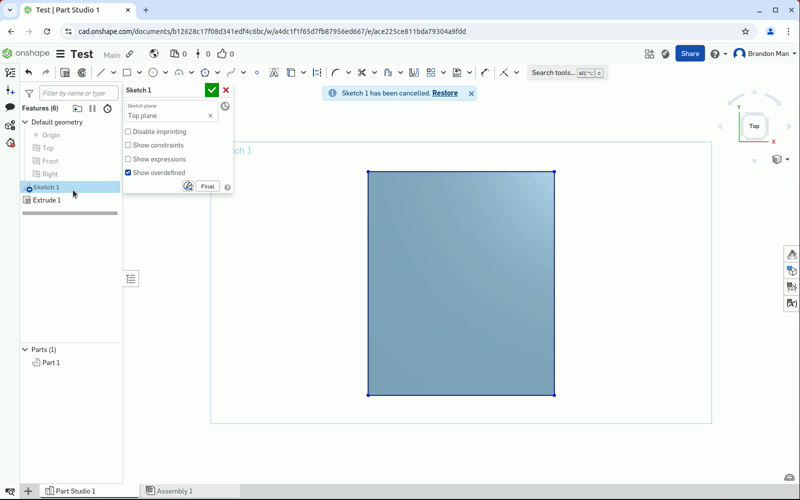
mouse_move(229, 92)
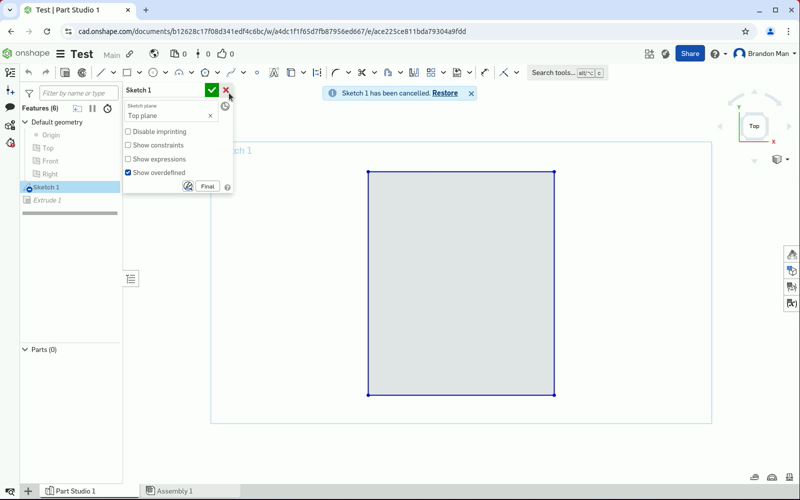
click(229, 92)
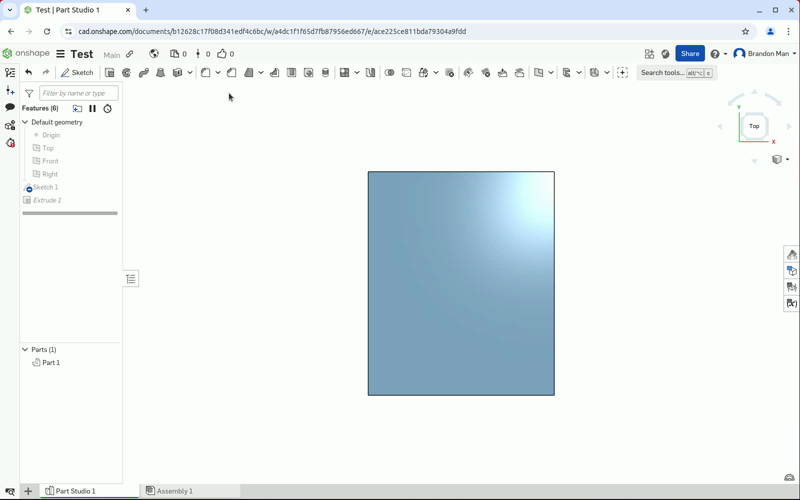
mouse_move(541, 75)
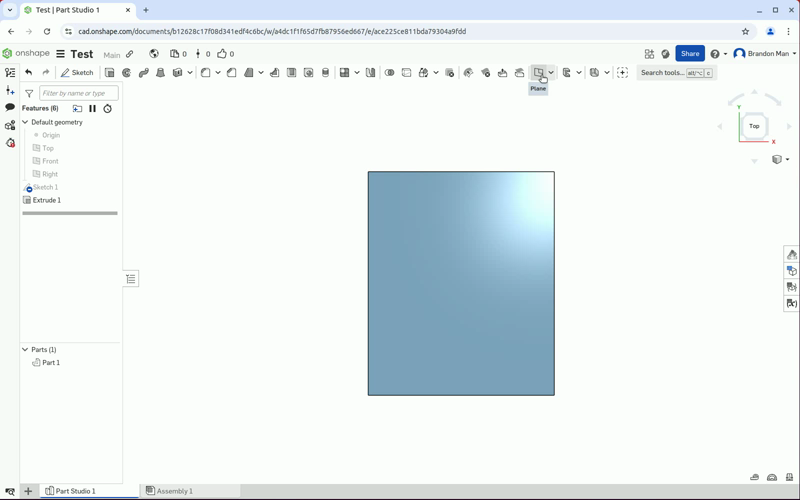
click(541, 75)
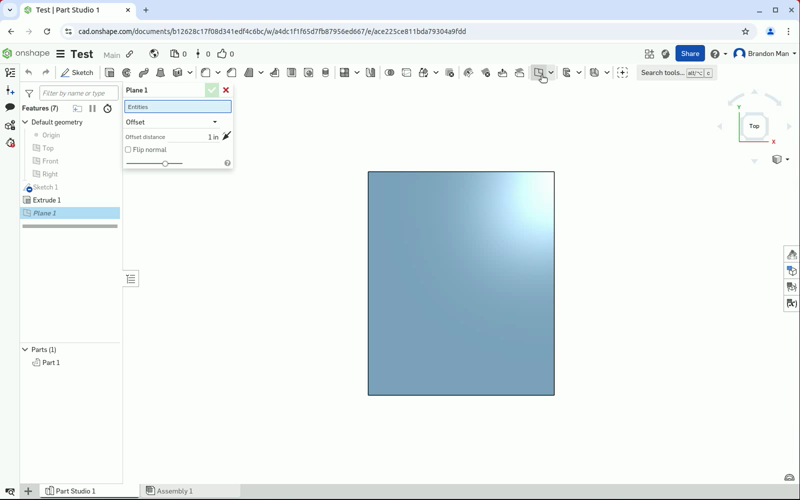
mouse_move(73, 150)
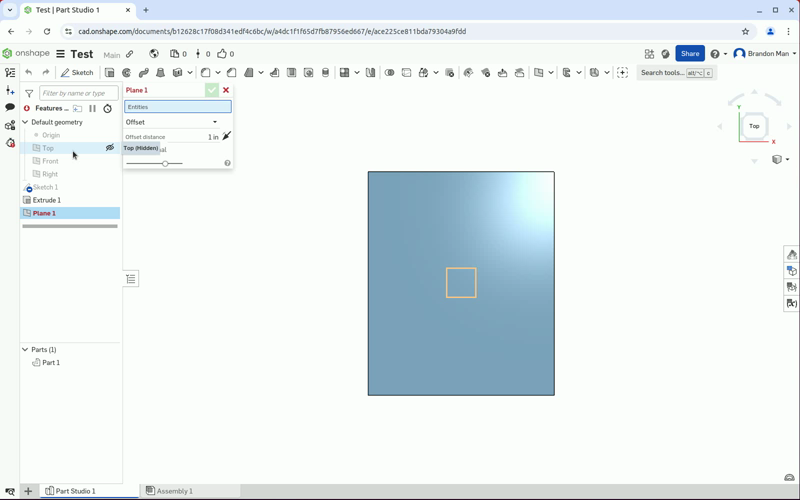
click(73, 150)
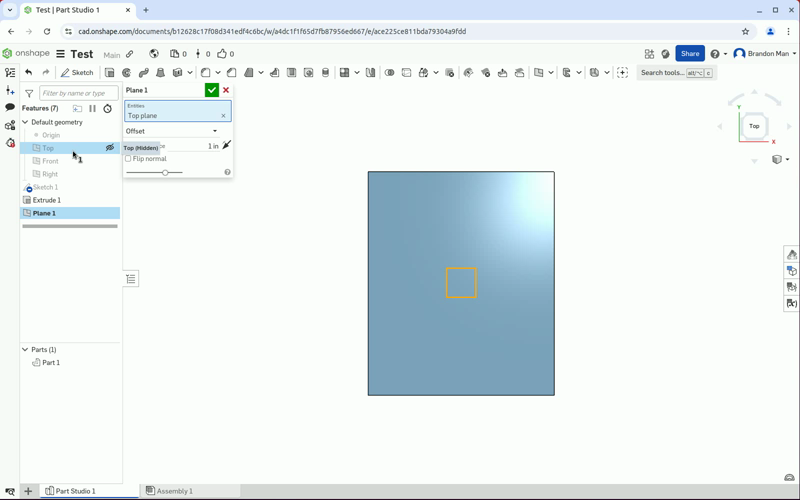
key(tab, 2)
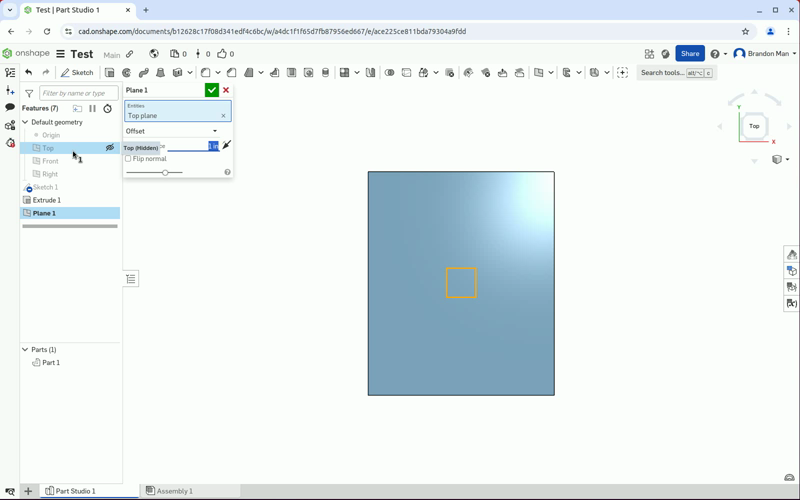
text(13.249)
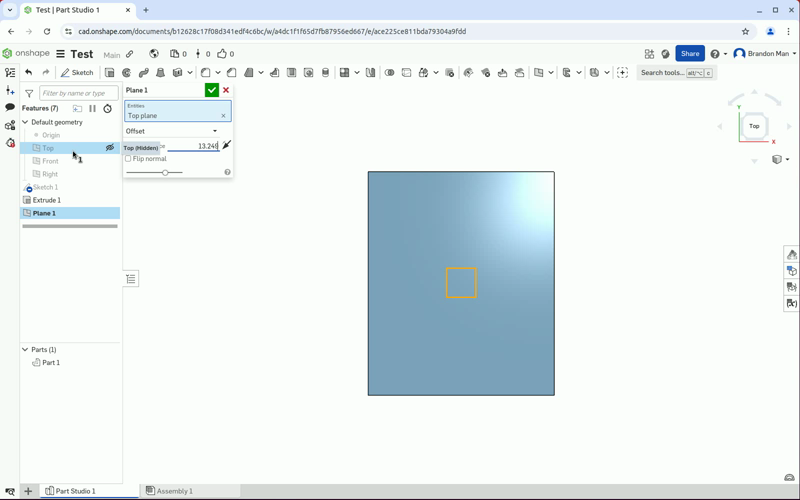
key(enter, 2)
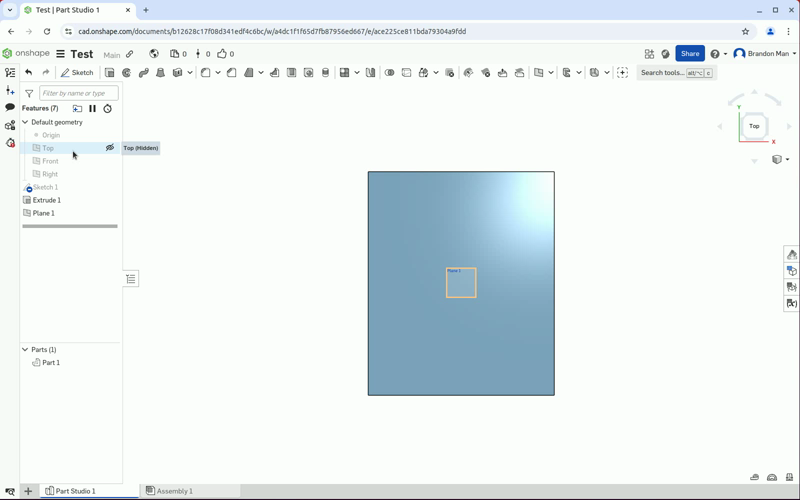
key(shift+s)
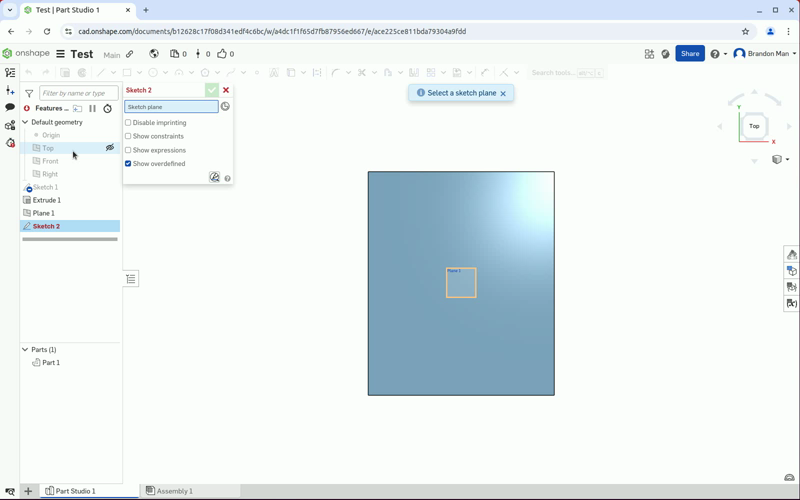
mouse_move(73, 215)
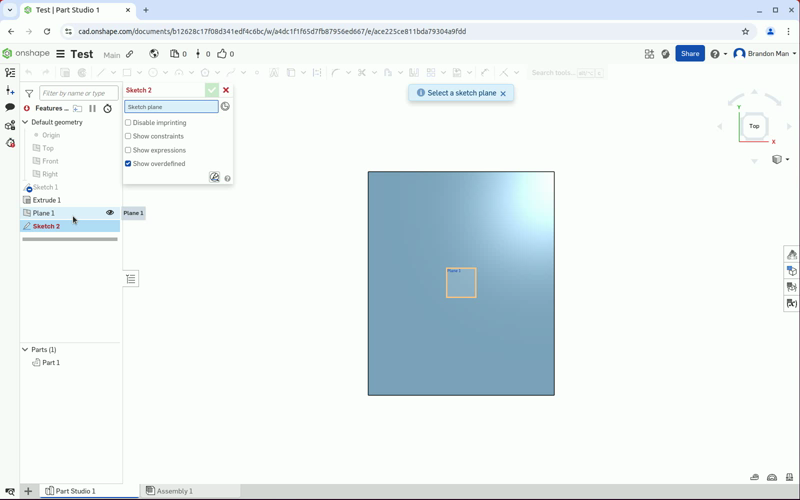
click(73, 215)
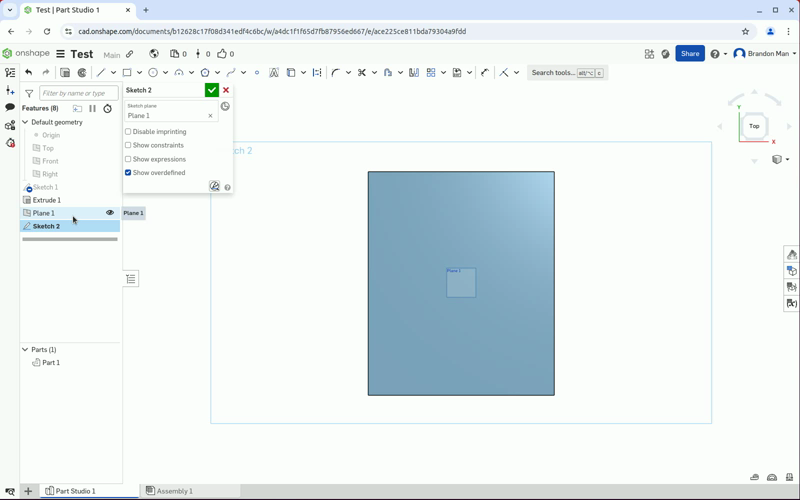
mouse_move(73, 352)
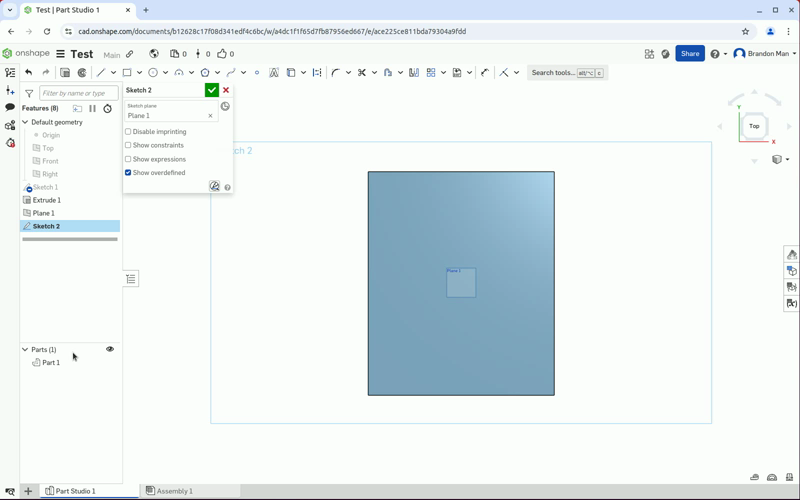
key(y)
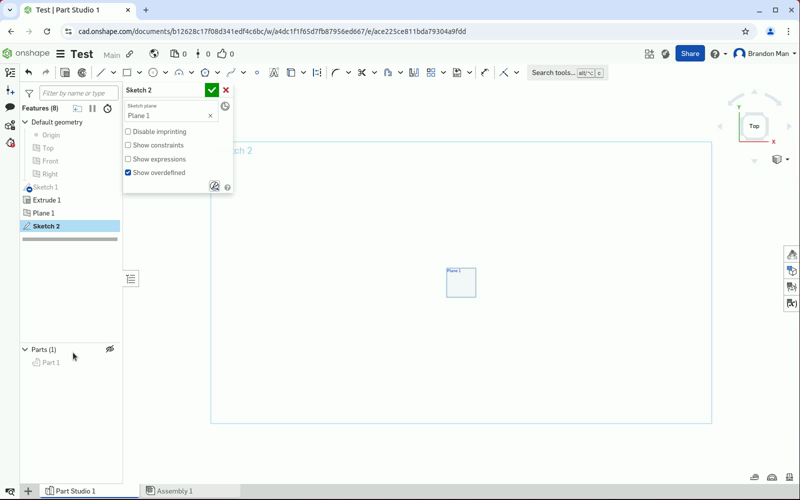
key(c)
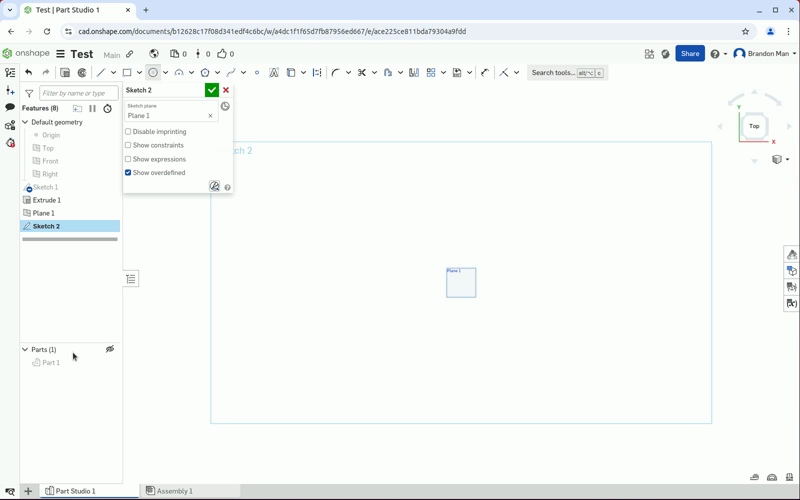
key_down(shift)
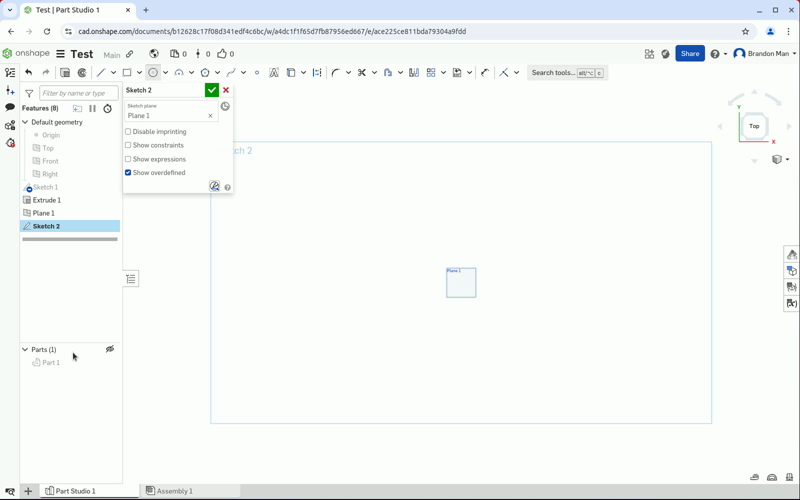
mouse_move(461, 282)
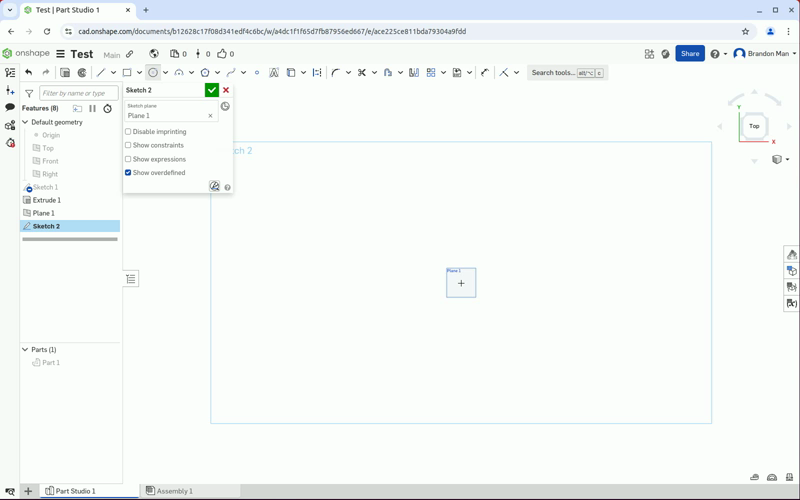
click(461, 282)
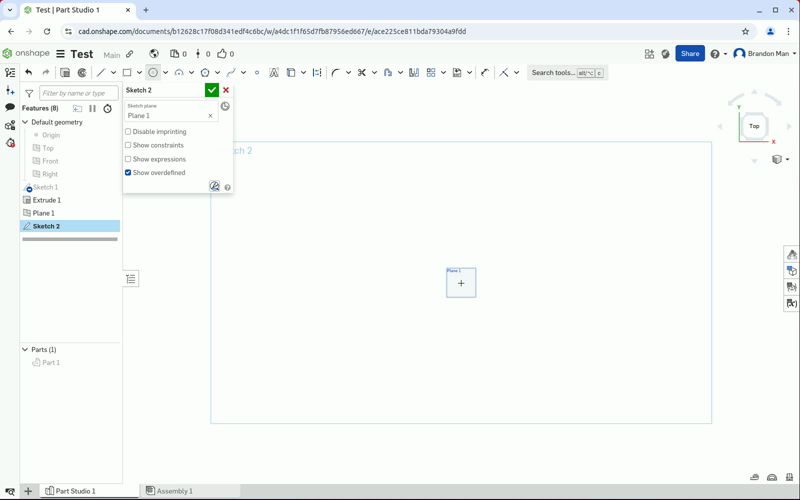
key_up(shift)
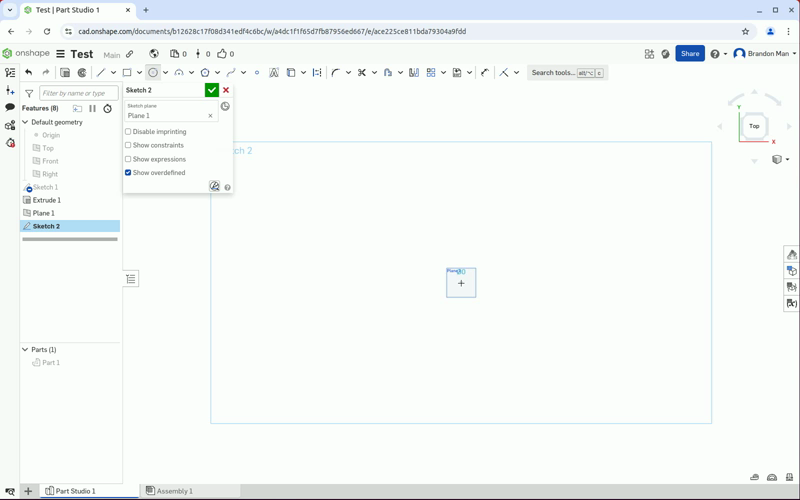
mouse_move(511, 282)
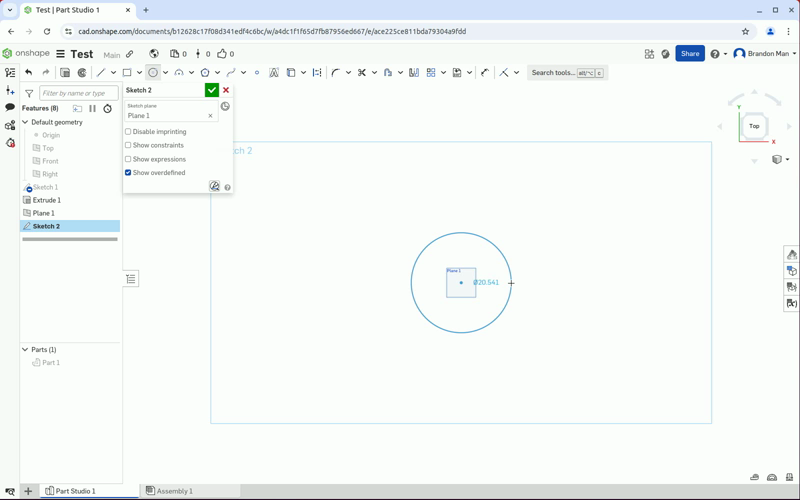
click(511, 282)
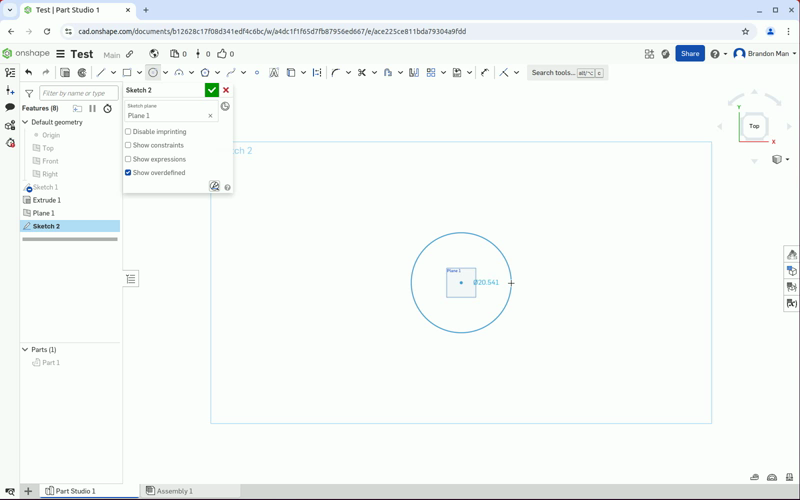
key(esc)
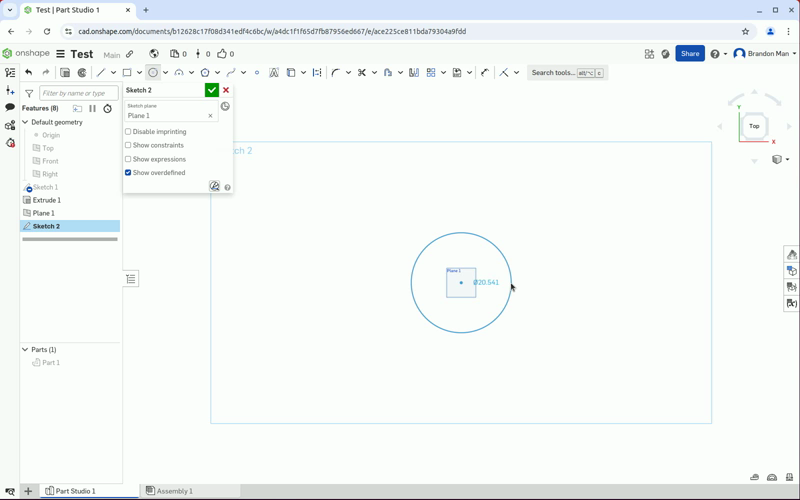
mouse_move(433, 262)
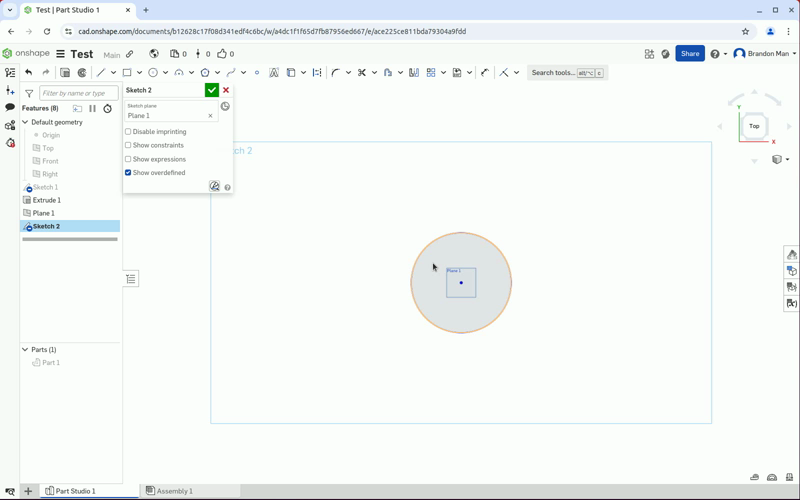
click(433, 262)
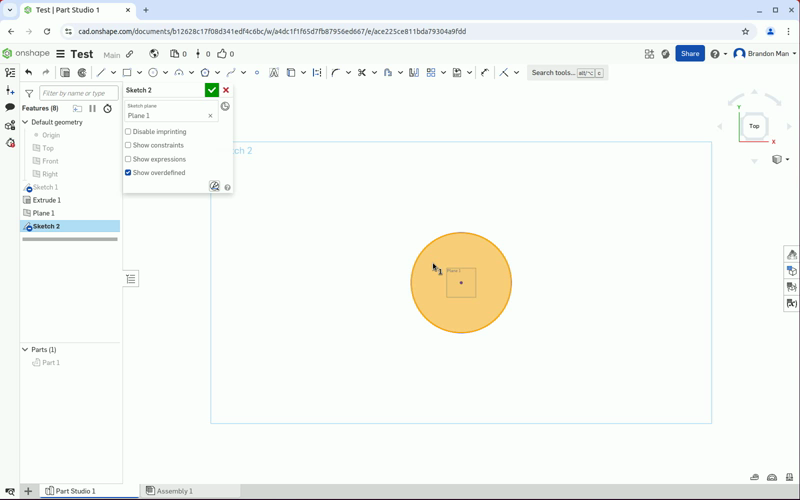
mouse_move(73, 352)
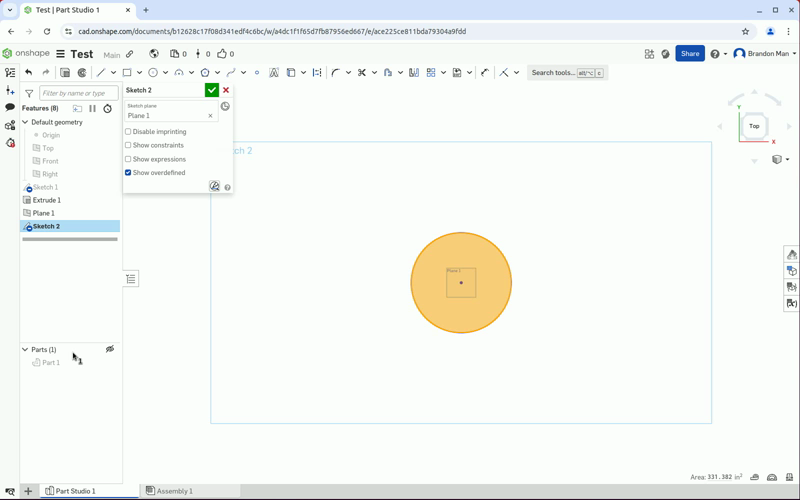
key(shift+y)
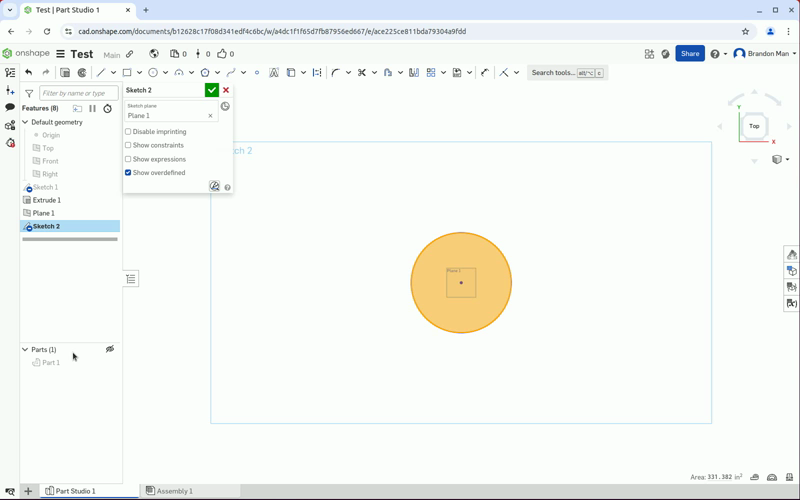
key(shift+e)
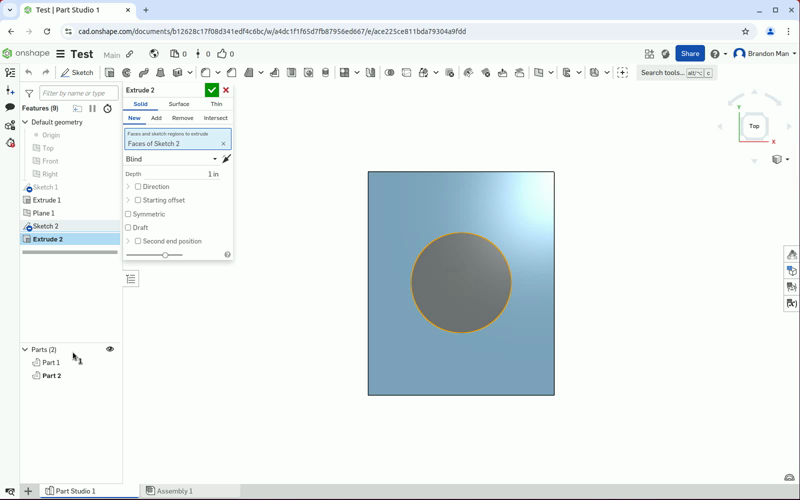
mouse_move(143, 106)
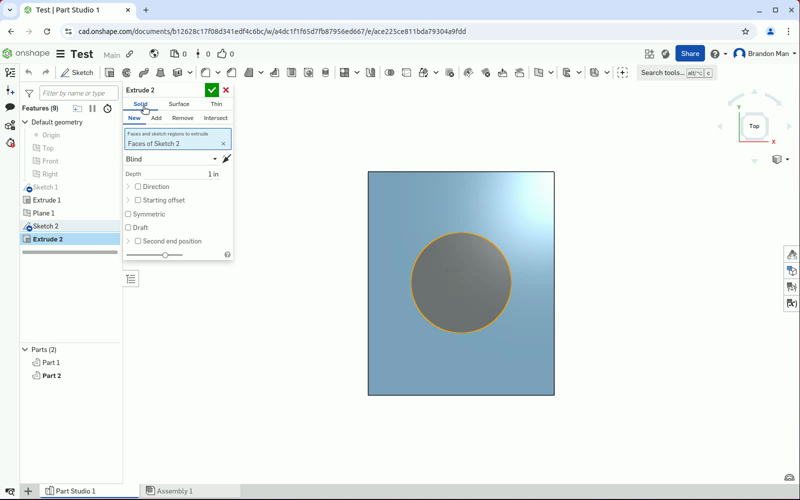
click(143, 106)
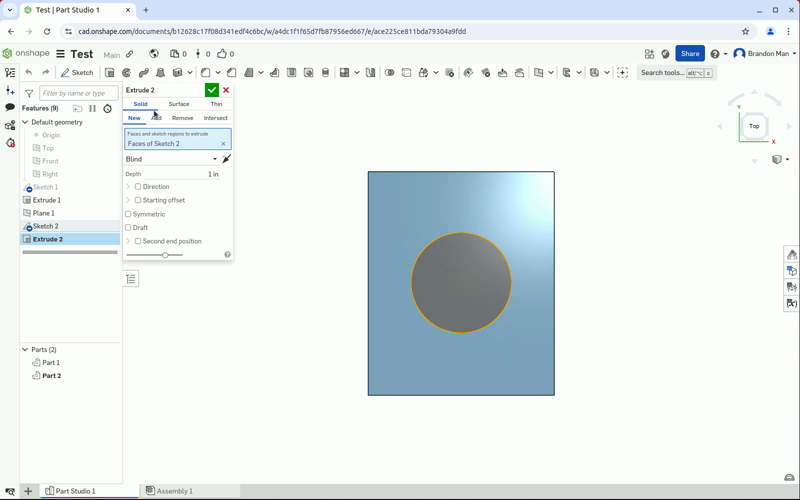
mouse_move(186, 120)
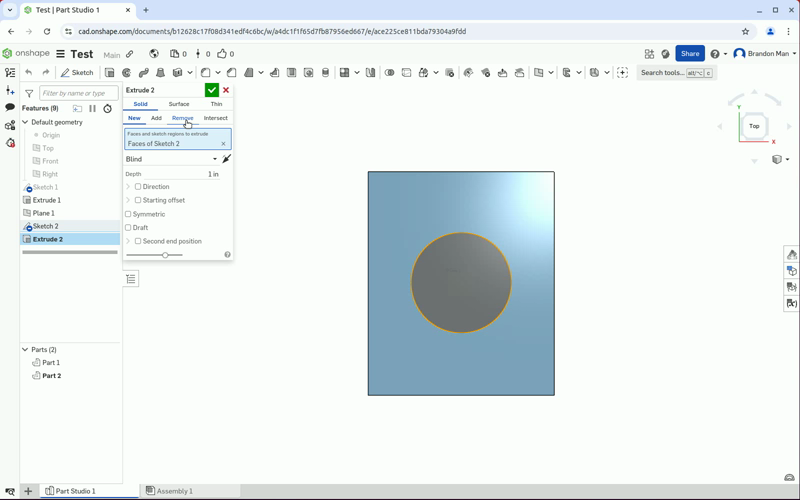
click(186, 120)
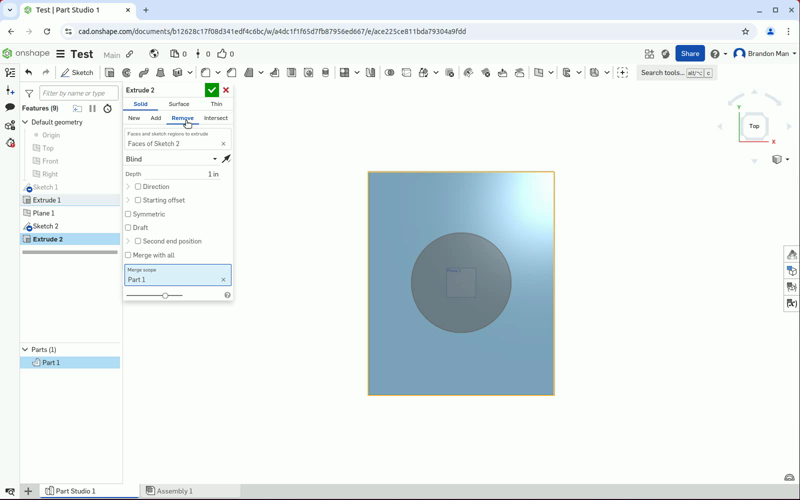
key(tab, 4)
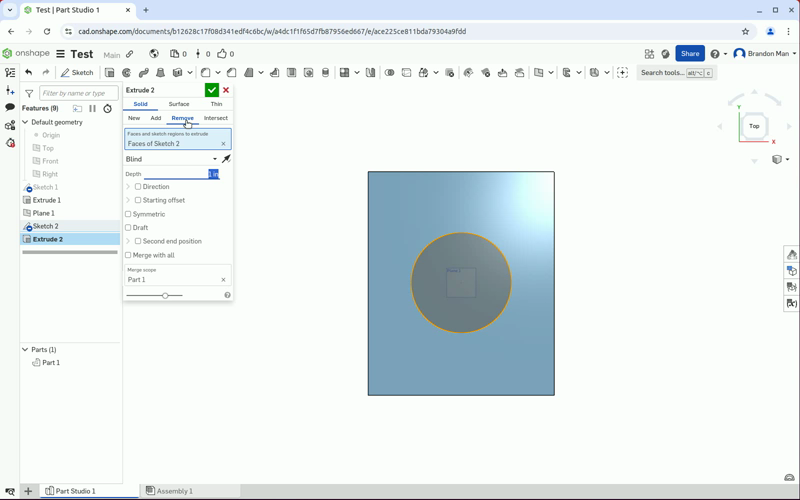
text(13.239)
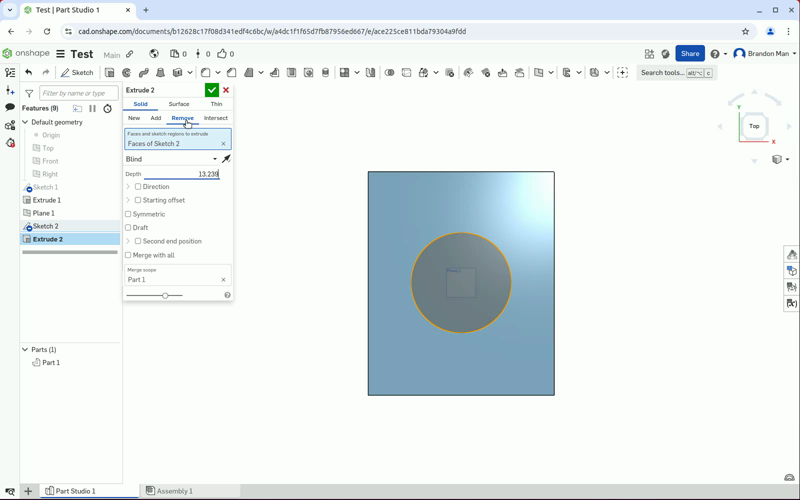
key(tab, 6)
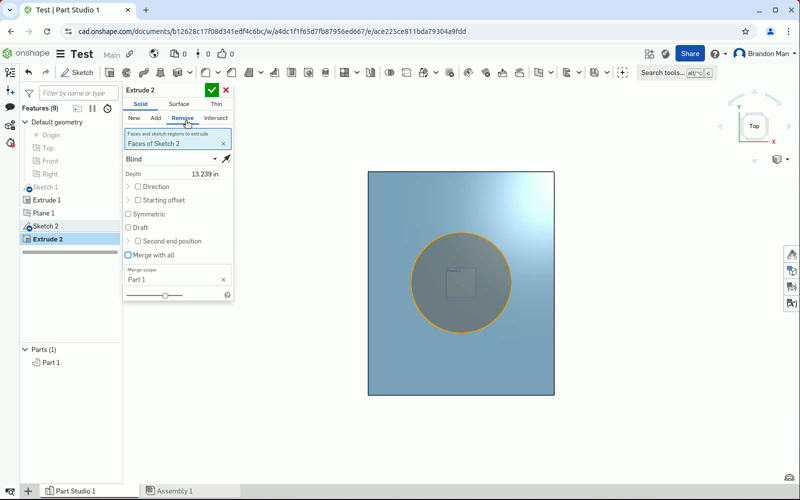
key(space)
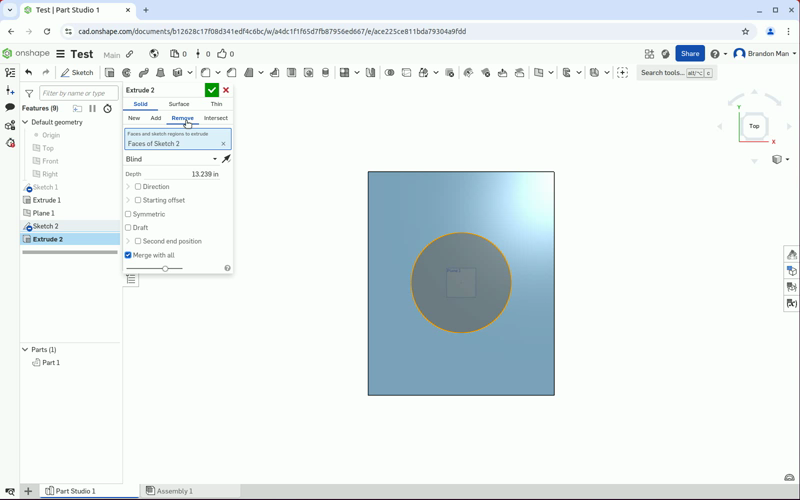
key(enter)
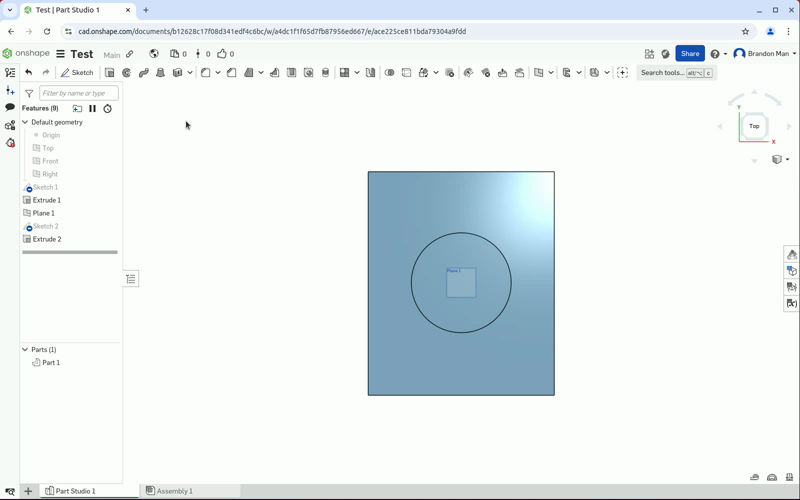
key(shift+h)
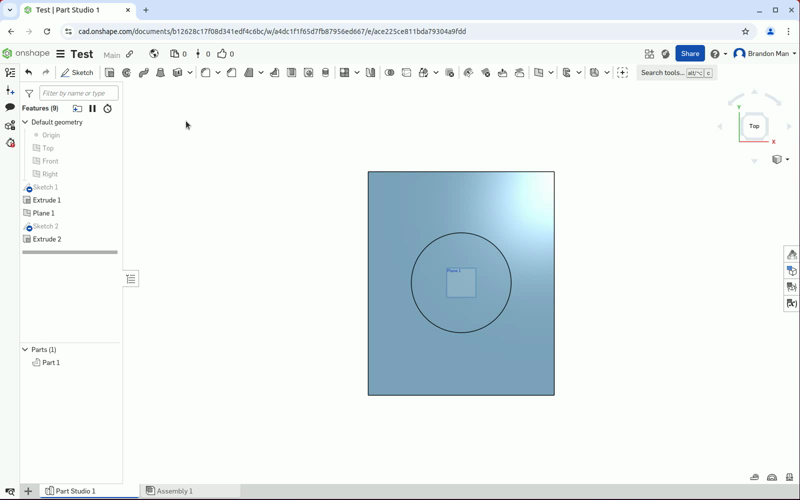
key(shift+h)
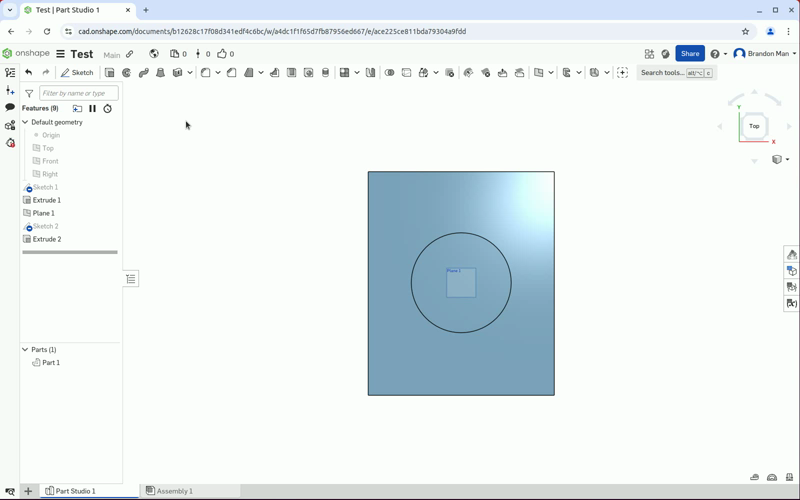
key(shift+7)
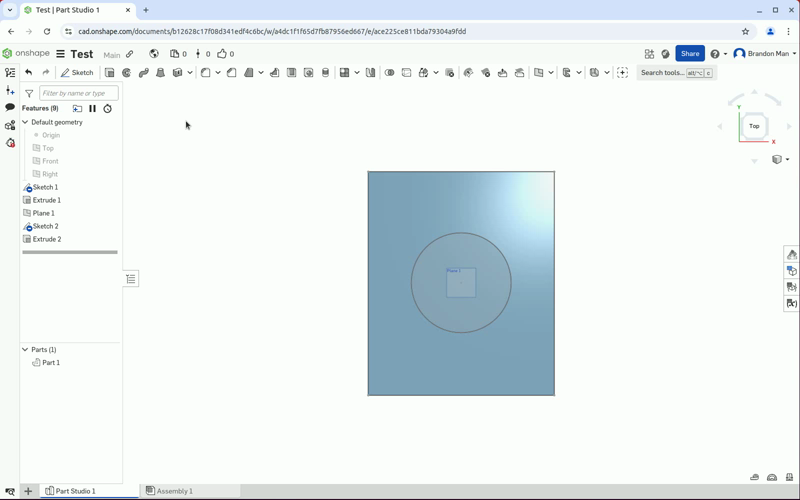
key(up, 3)
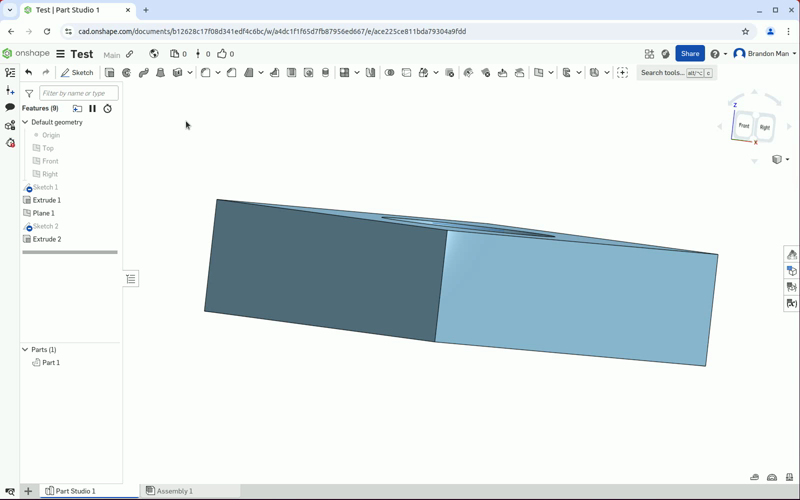
key(left, 3)
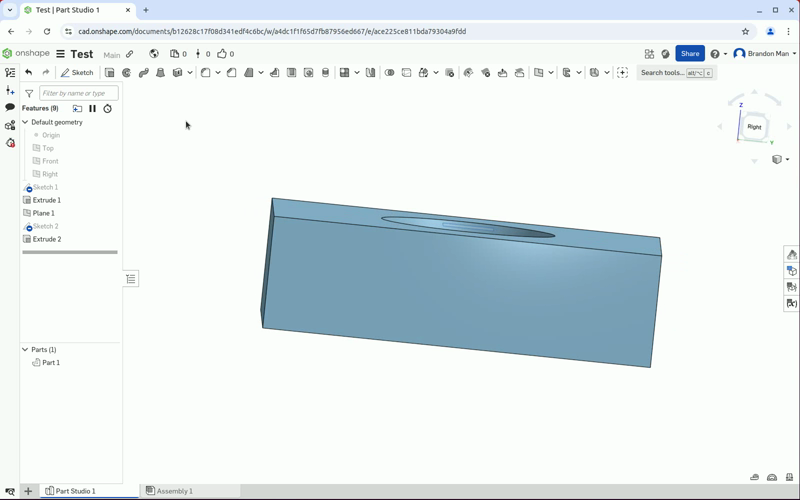
key(right, 3)
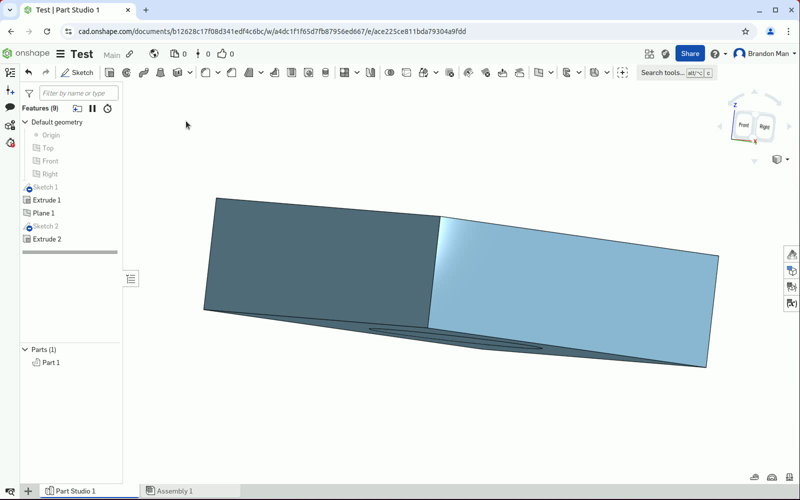
key(down, 3)
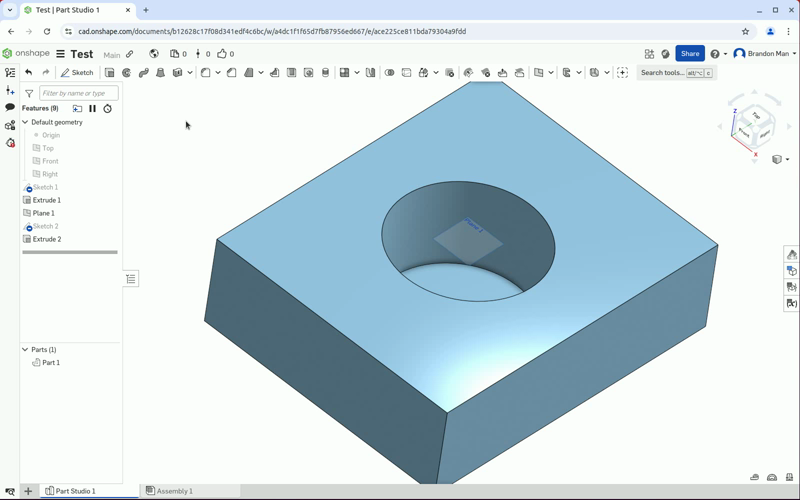
mouse_move(73, 189)
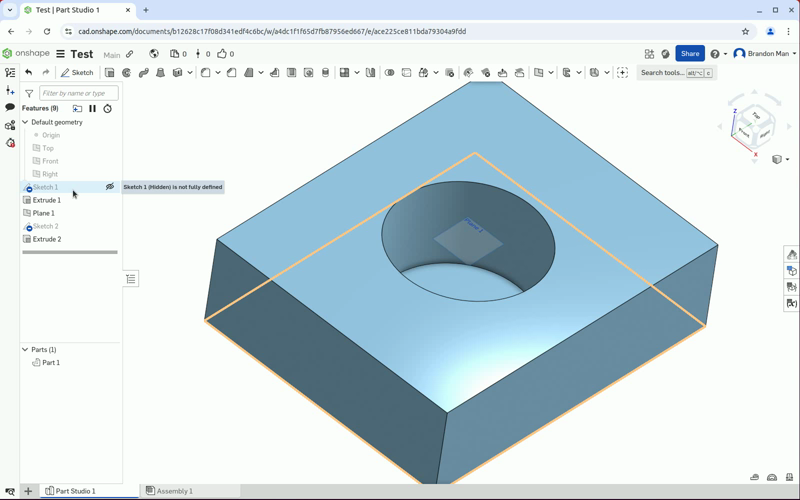
click(73, 189)